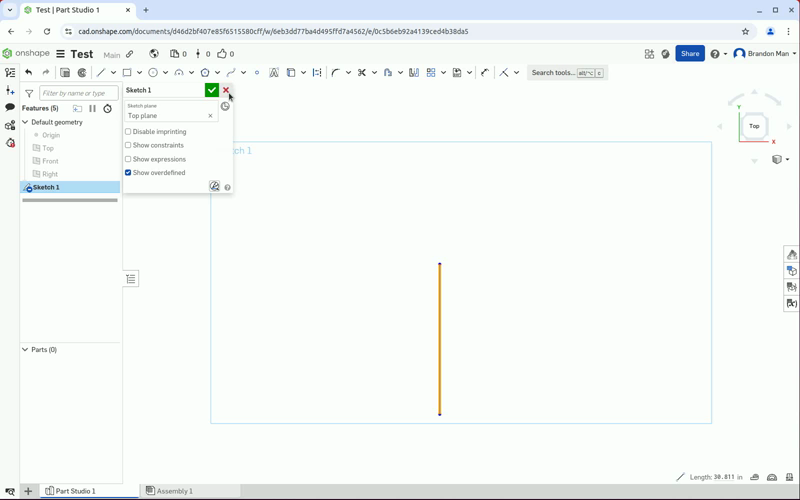
key(shift+h)
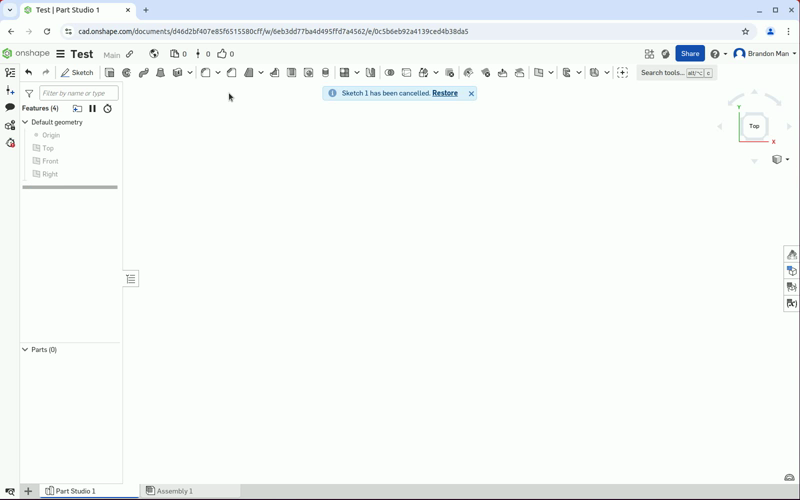
mouse_move(73, 352)
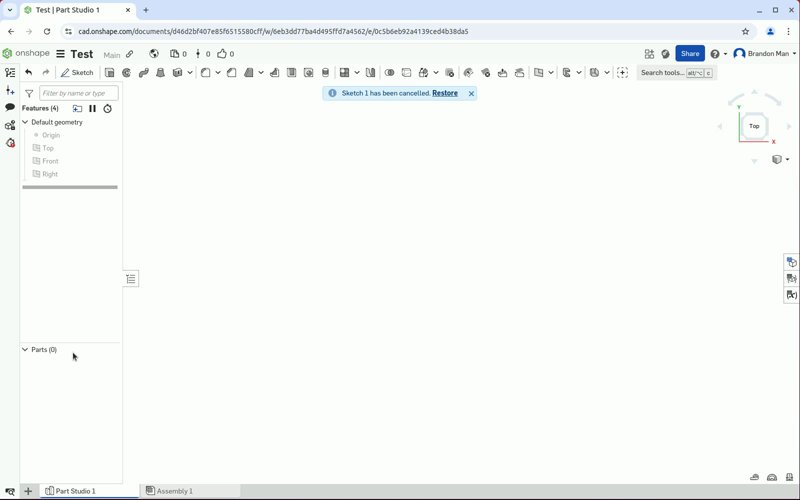
key(y)
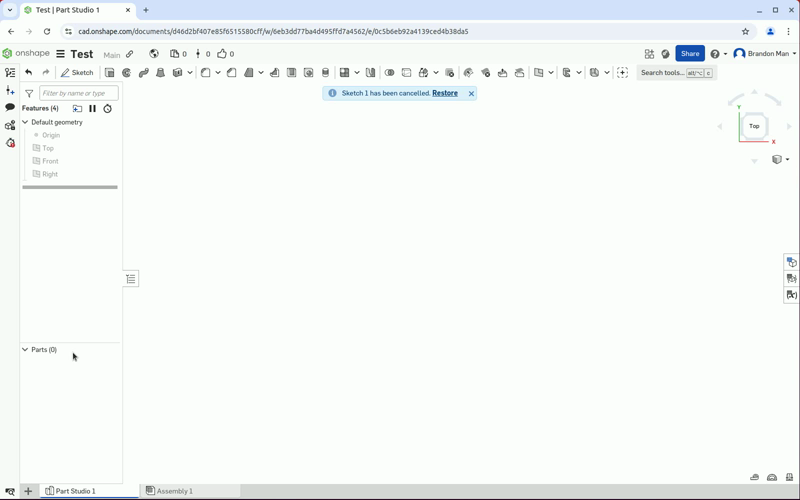
key(shift+p)
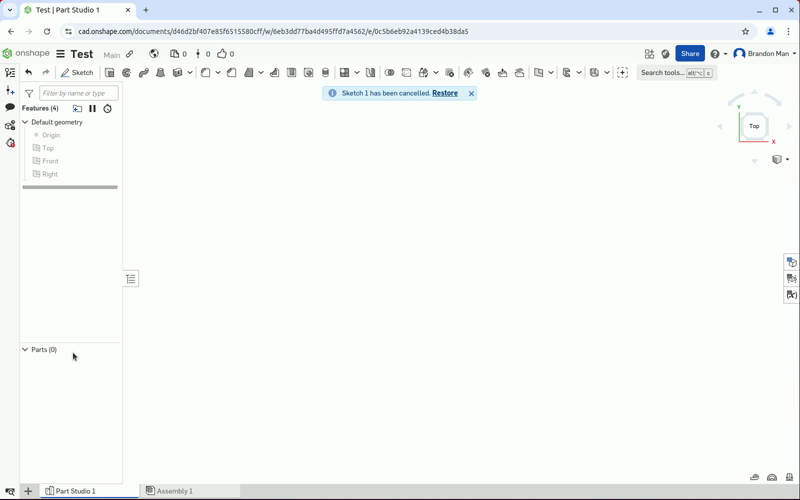
key(space)
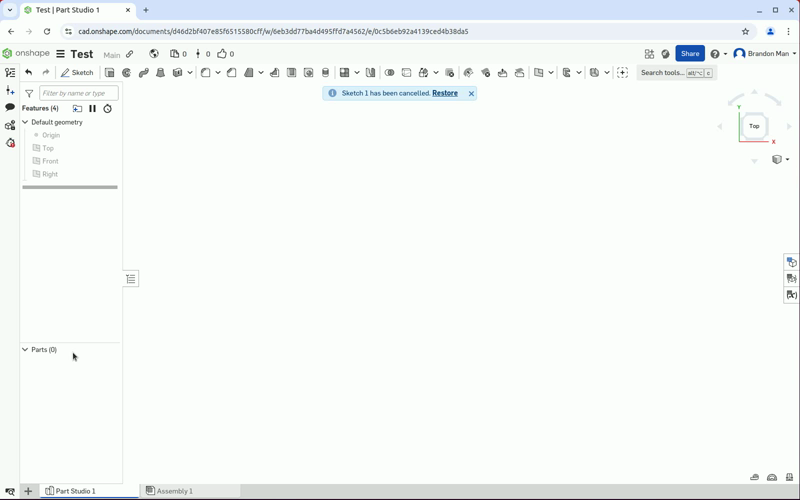
key_down(shift)
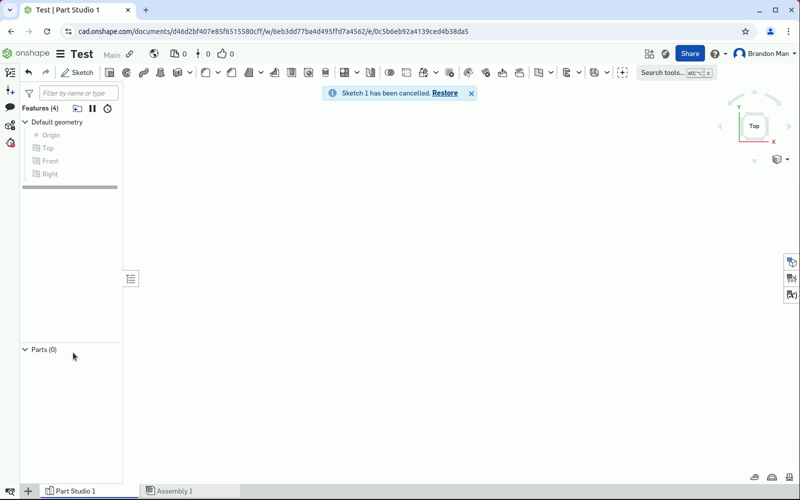
key(up)
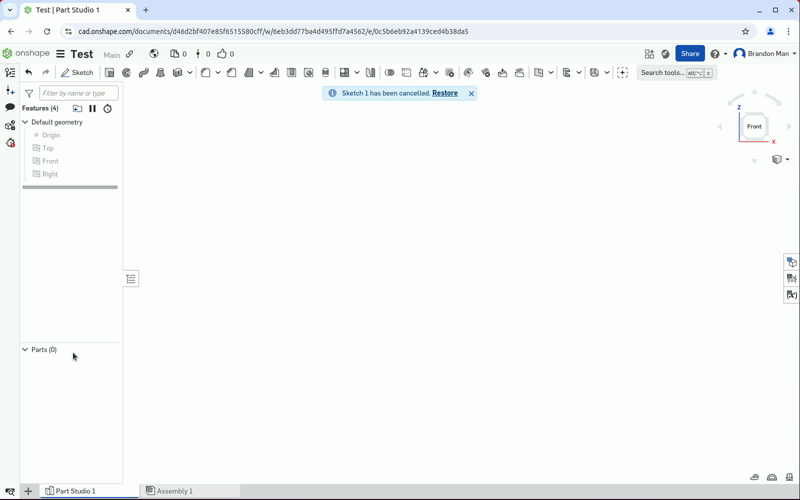
key_up(shift)
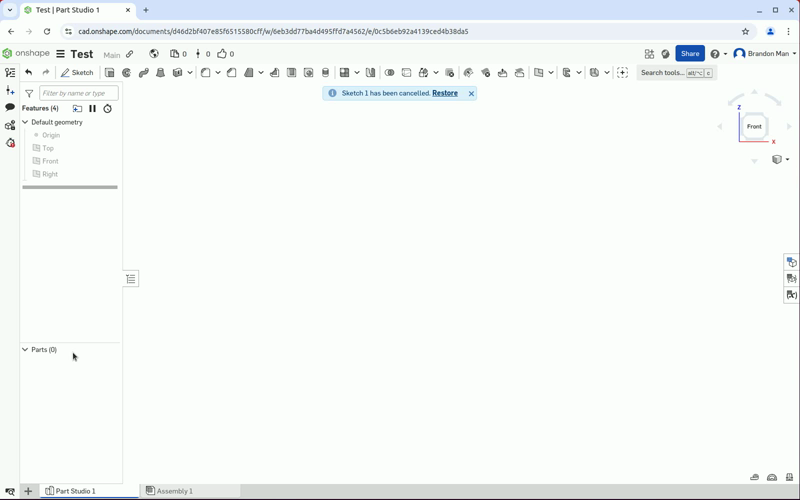
mouse_move(73, 352)
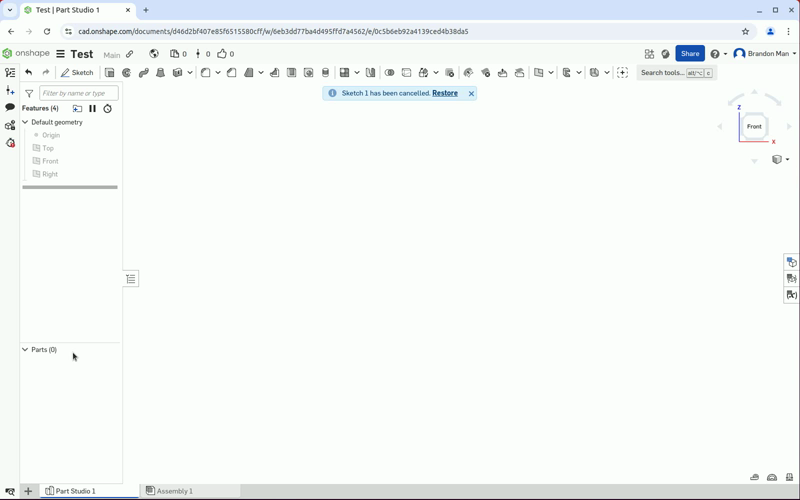
key(shift+y)
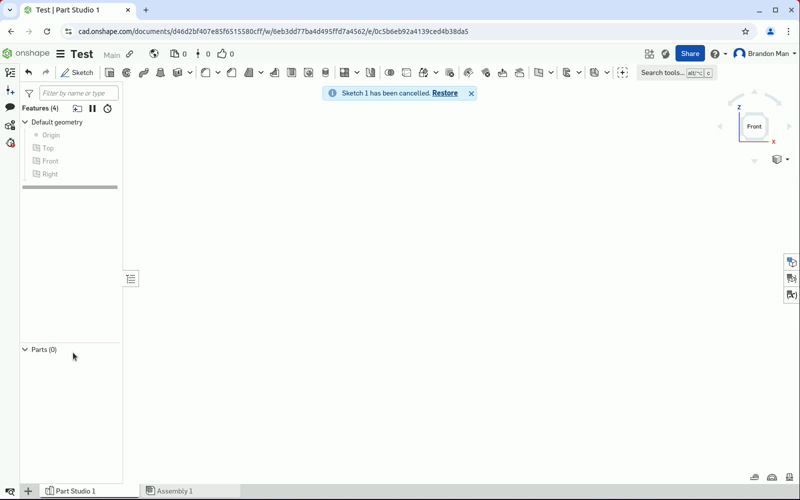
key(shift+s)
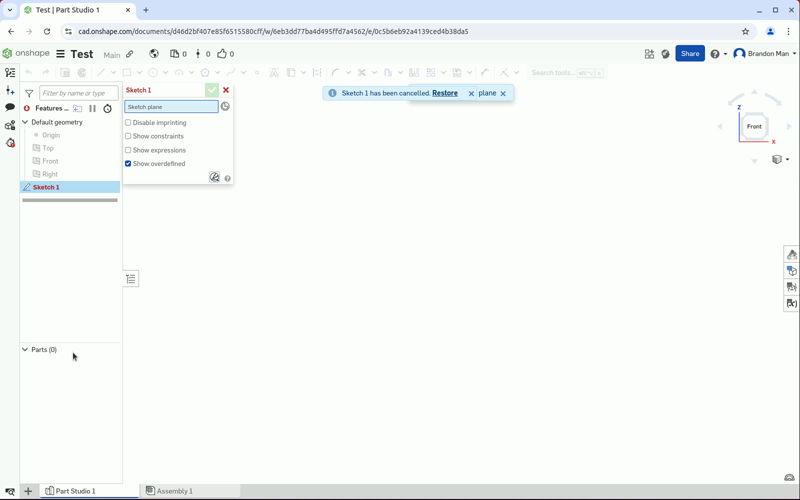
mouse_move(73, 163)
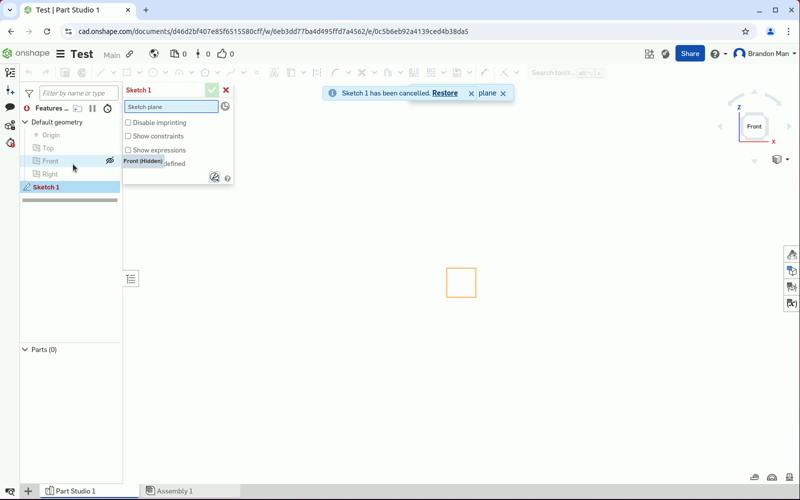
click(73, 163)
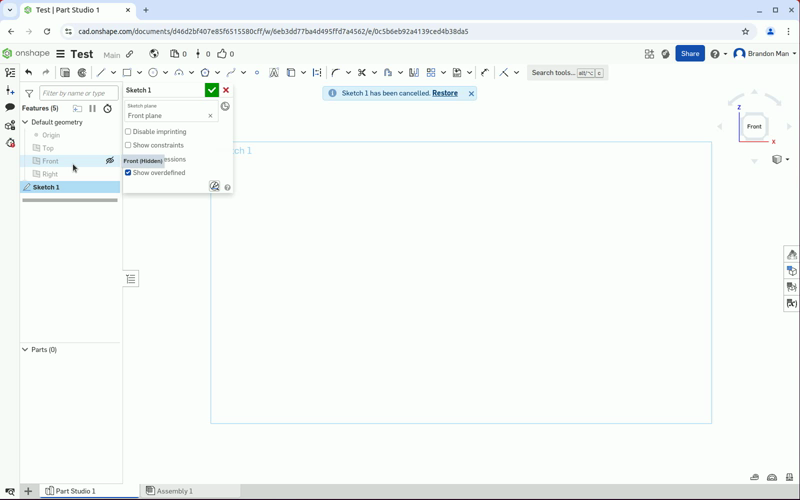
mouse_move(73, 352)
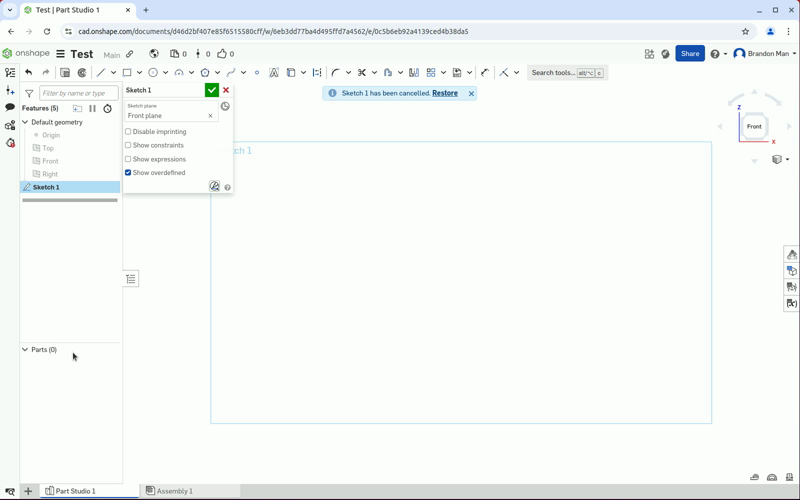
key(y)
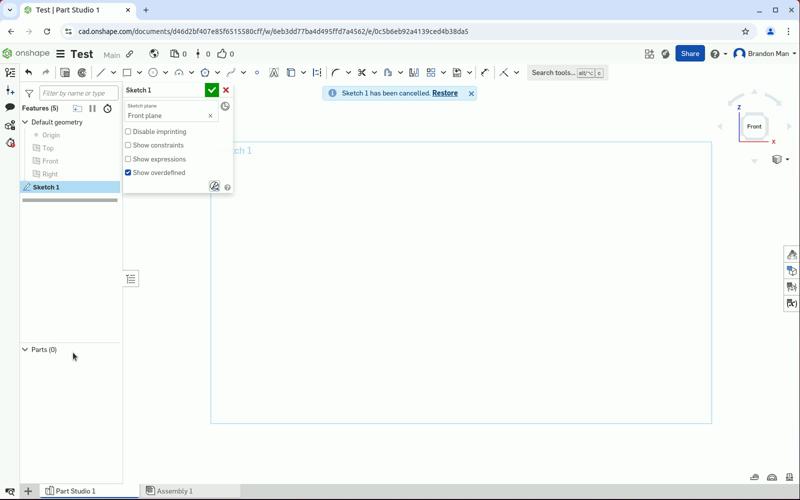
key(a)
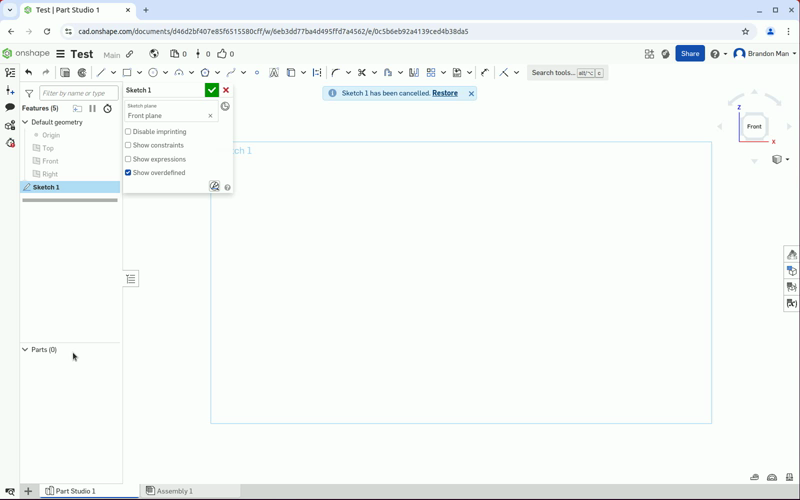
key_down(shift)
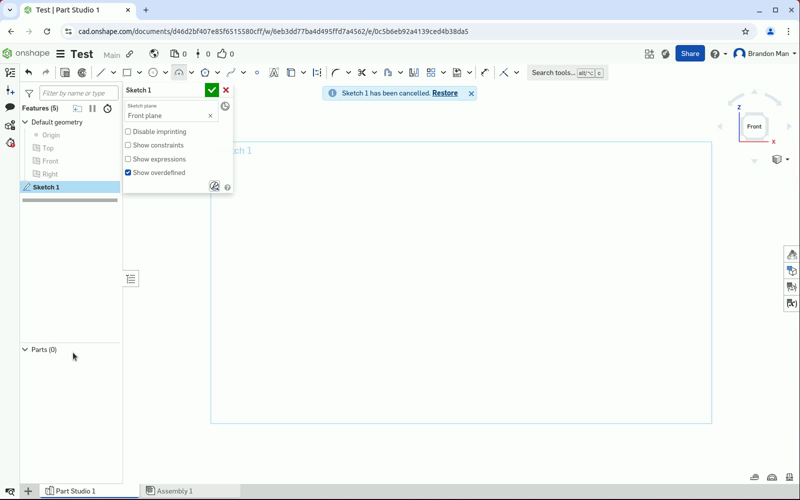
mouse_move(351, 282)
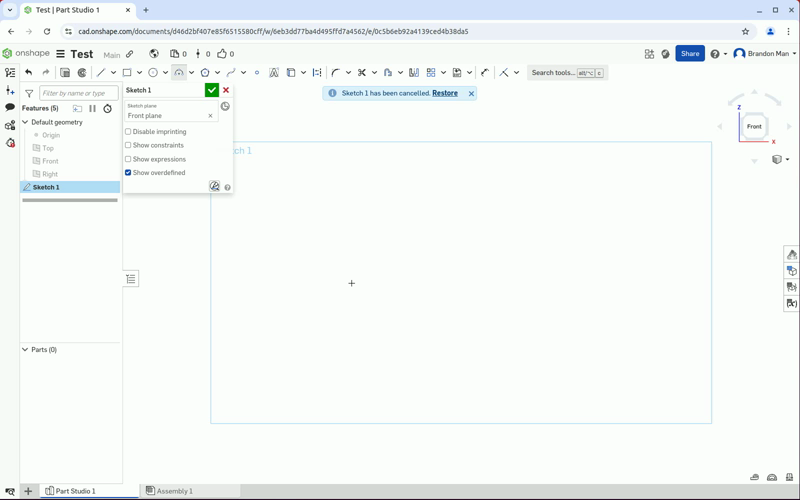
click(351, 282)
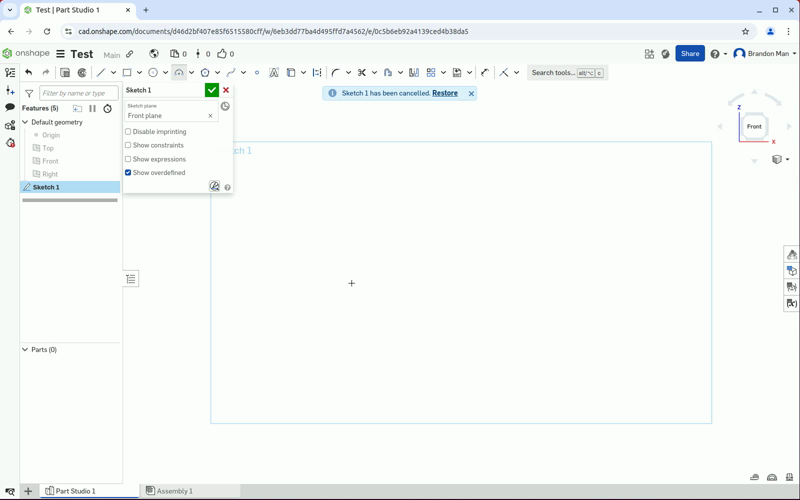
key_up(shift)
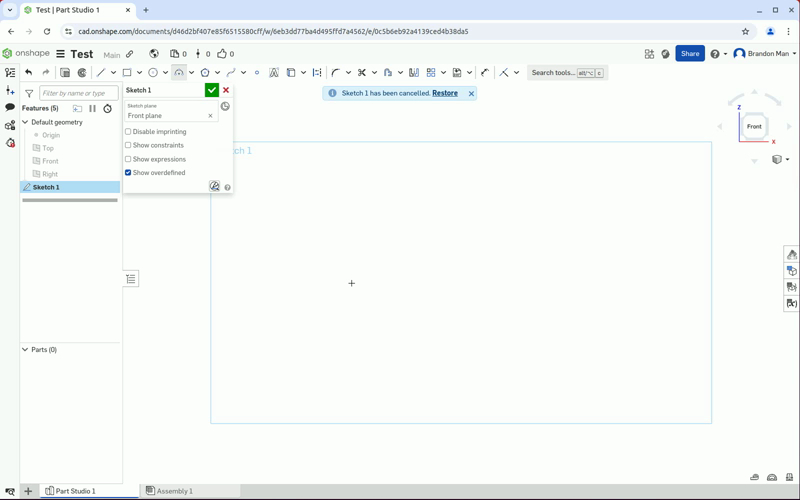
key_down(shift)
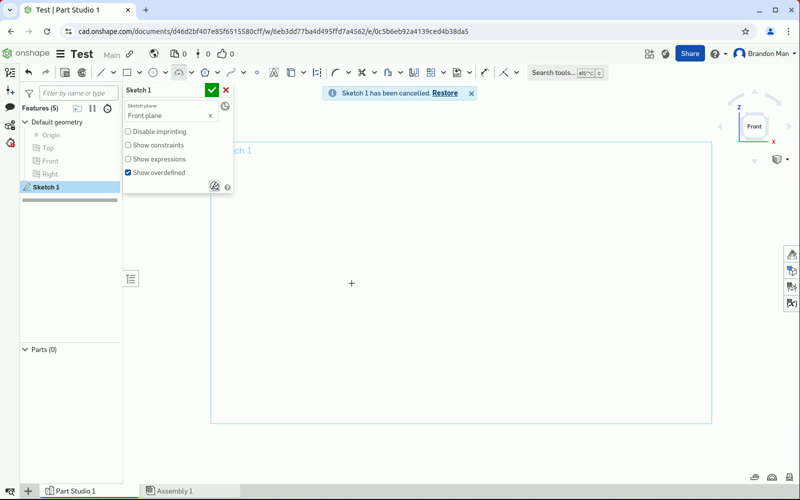
mouse_move(568, 282)
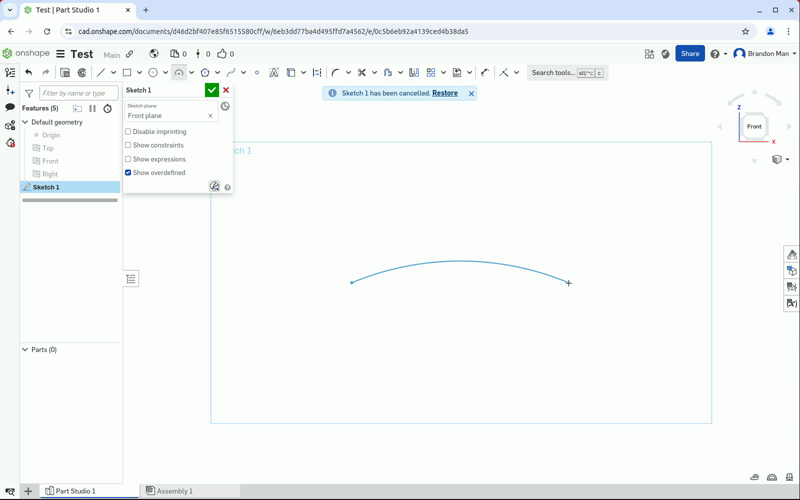
click(568, 282)
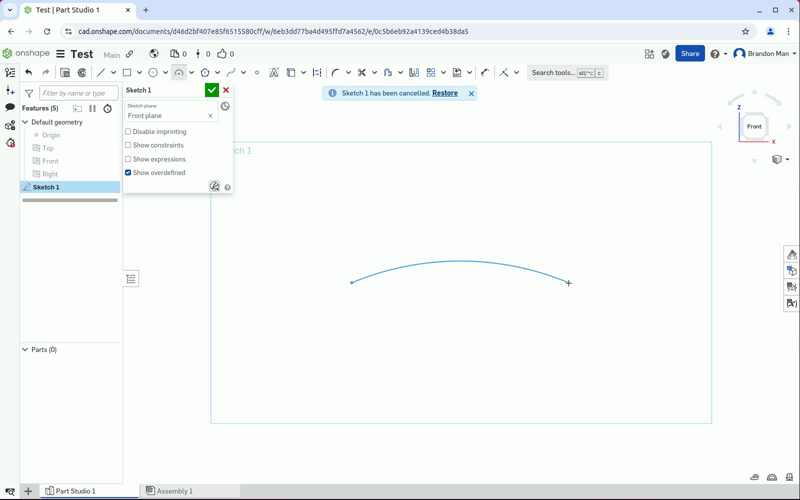
mouse_move(460, 174)
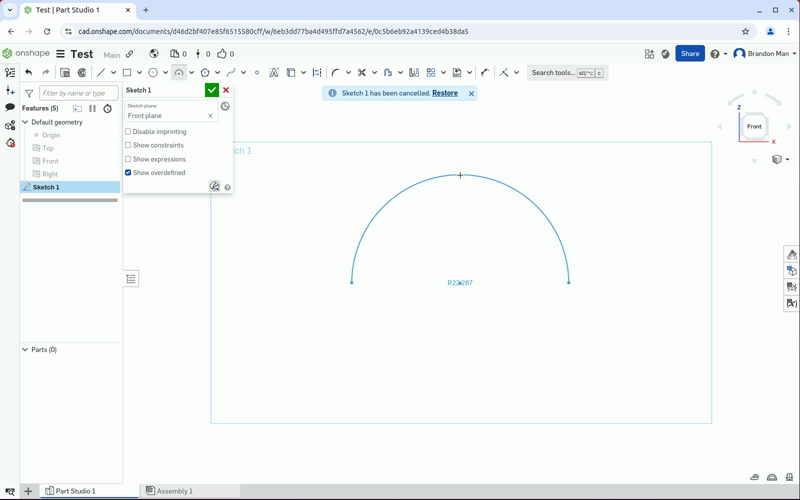
click(460, 174)
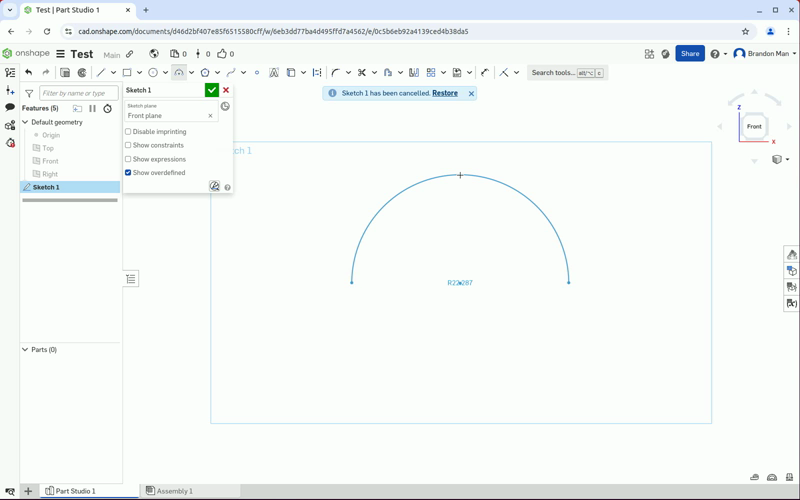
key_up(shift)
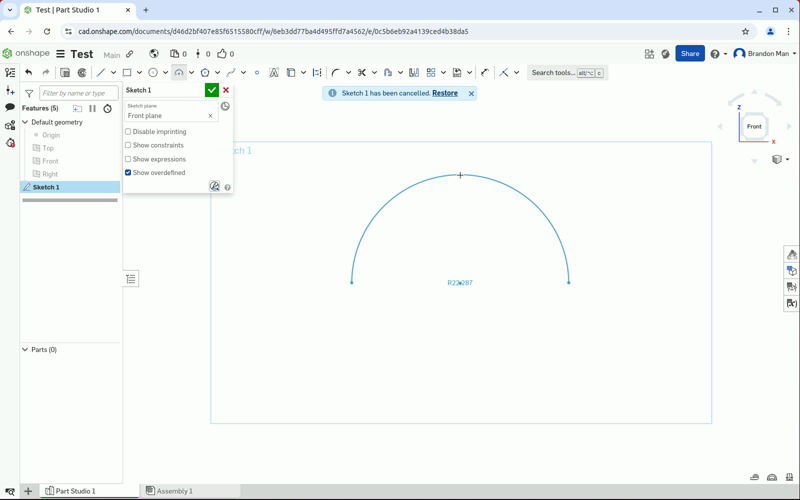
key(esc)
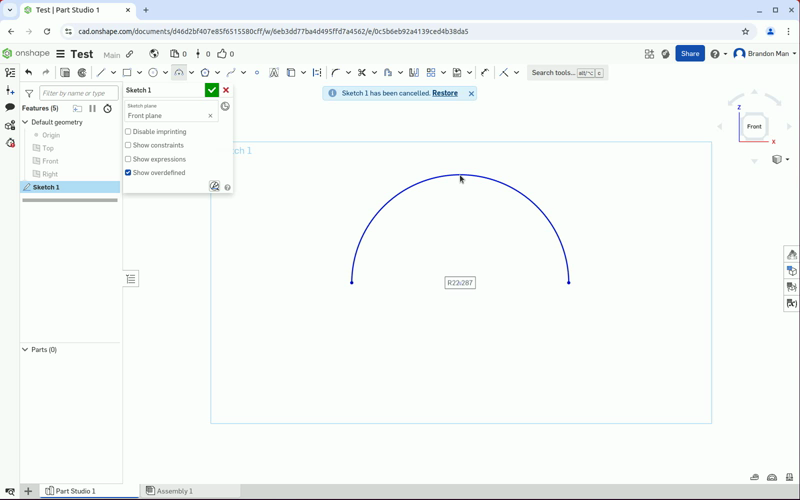
key(l)
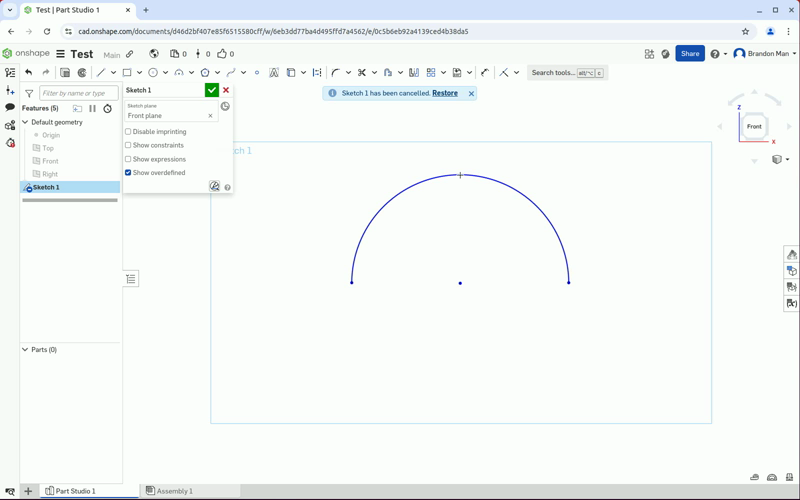
mouse_move(568, 282)
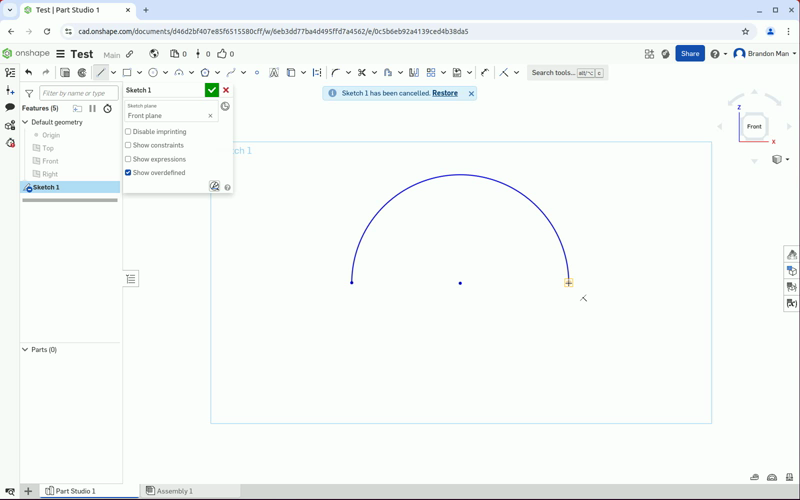
click(568, 282)
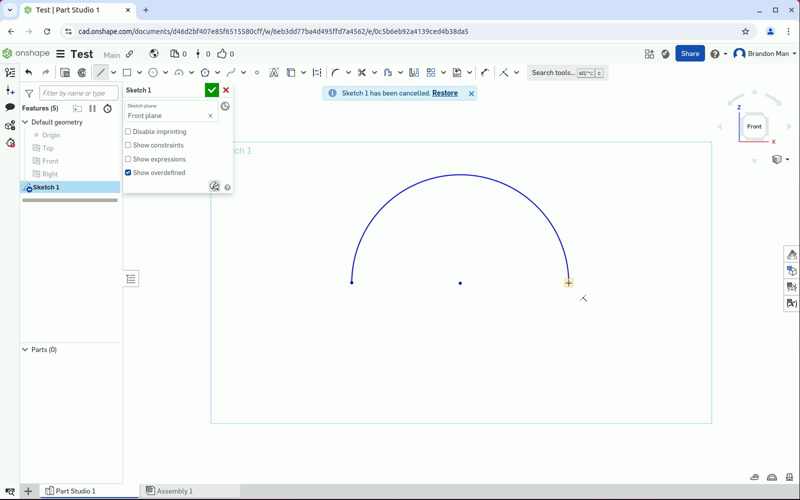
key_down(shift)
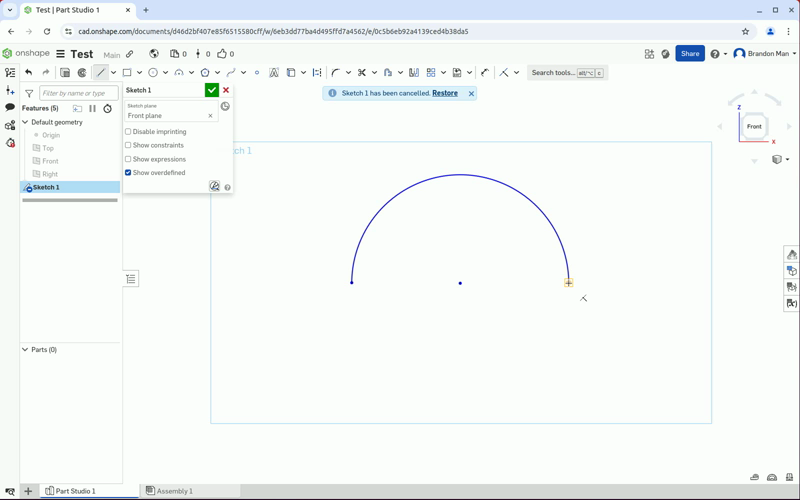
mouse_move(568, 198)
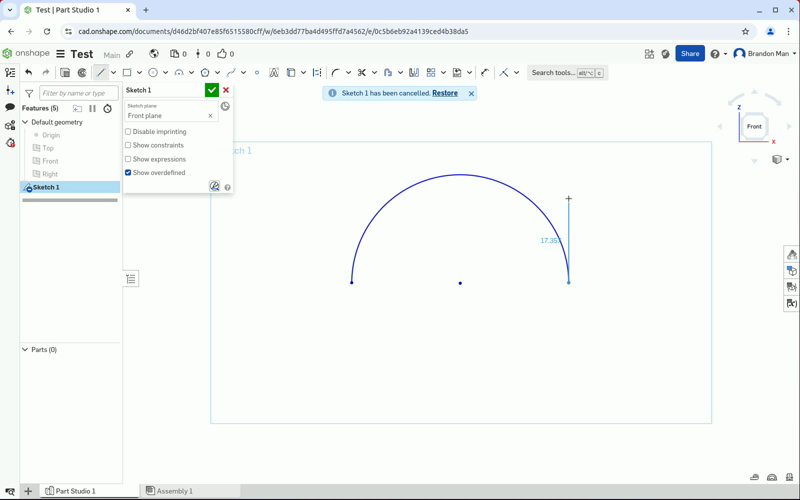
click(568, 198)
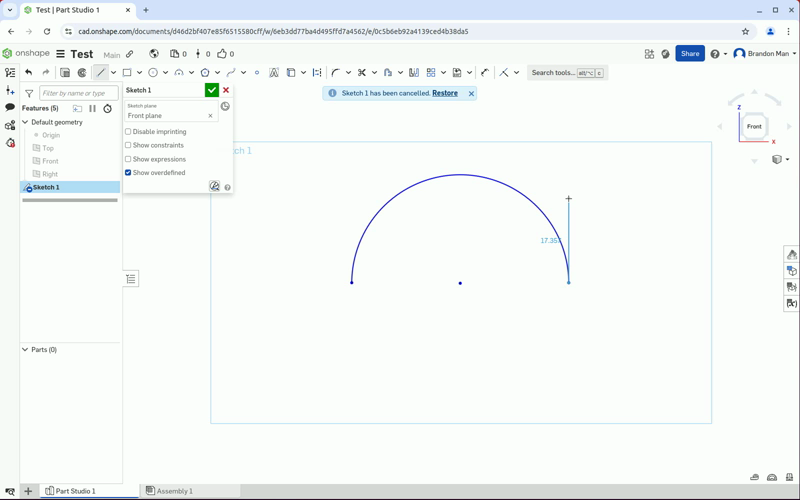
key_up(shift)
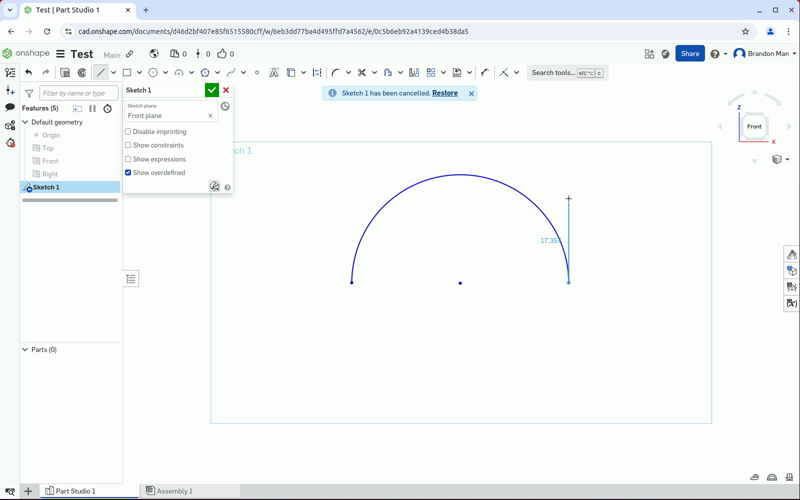
key_down(shift)
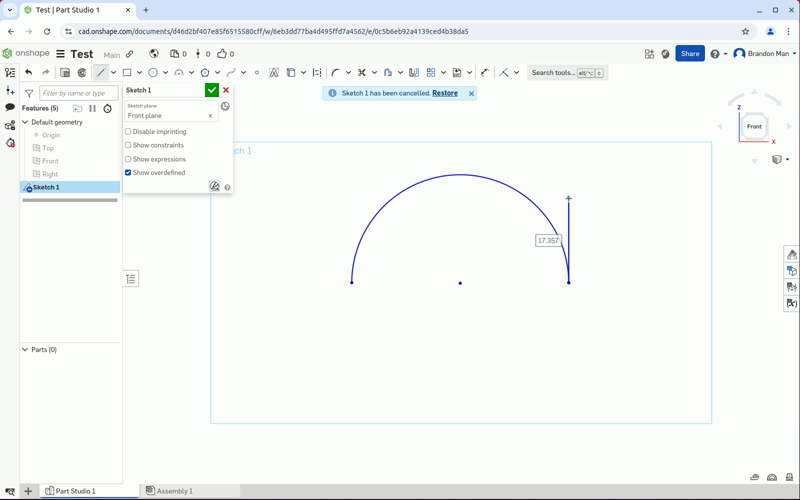
mouse_move(589, 198)
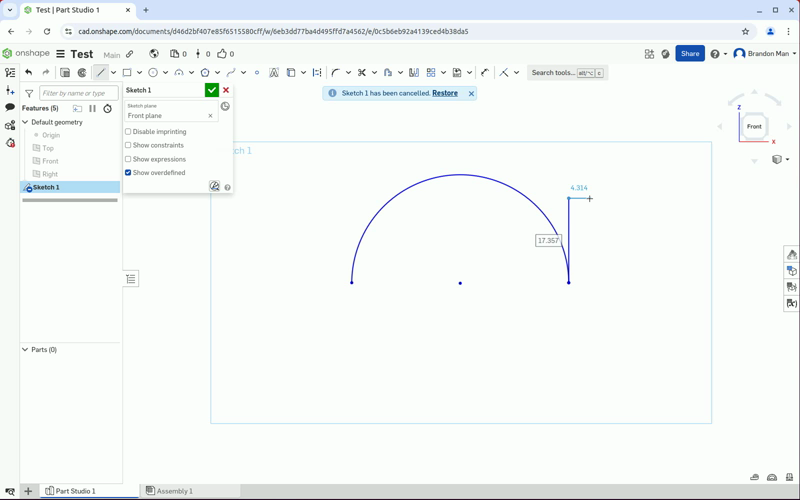
mouse_move(522, 170)
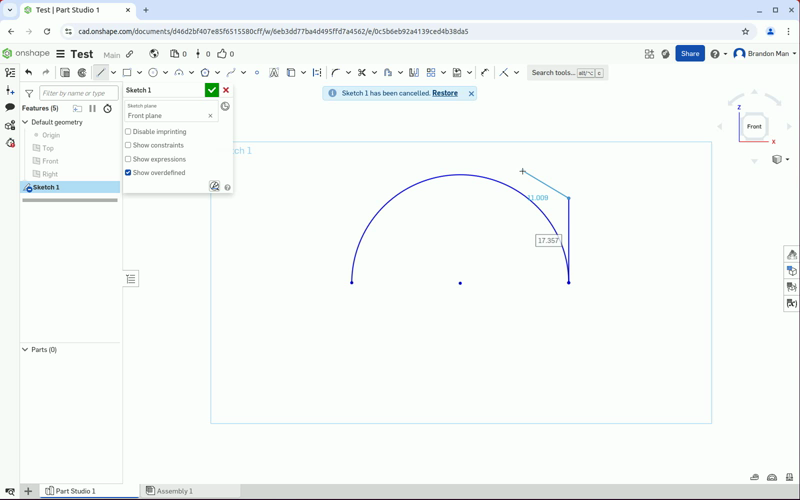
click(522, 170)
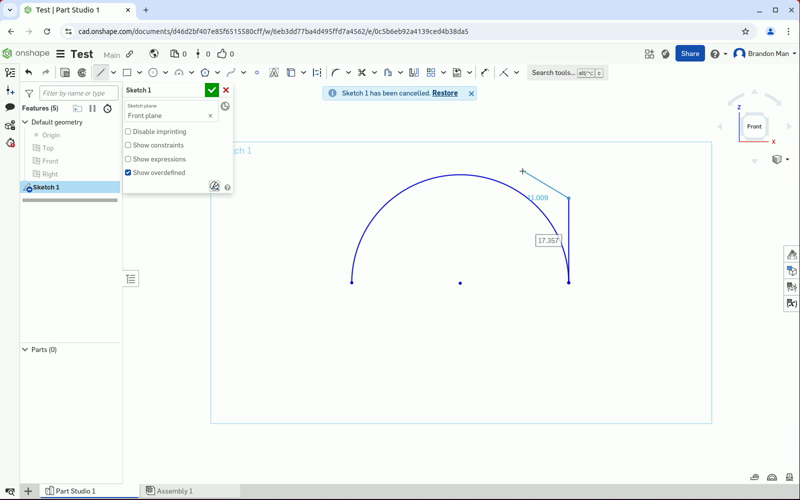
key_up(shift)
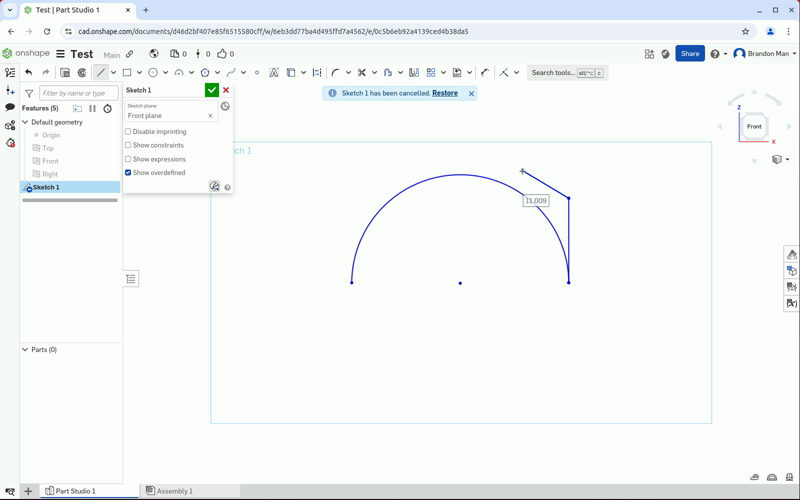
key_down(shift)
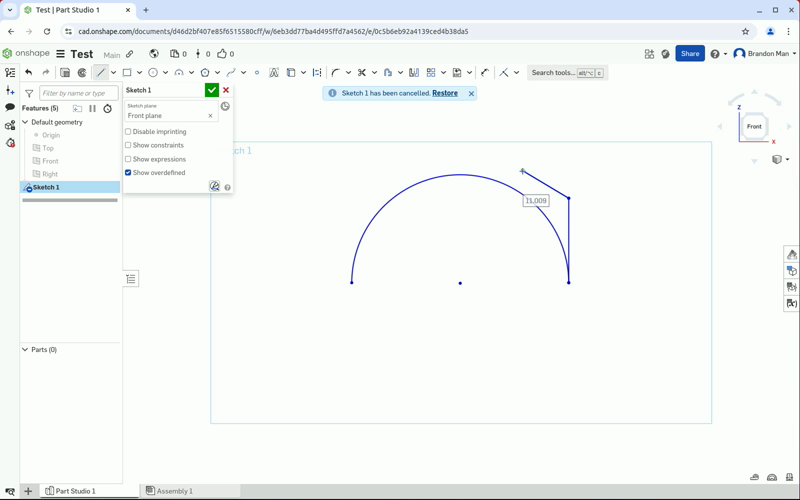
mouse_move(397, 170)
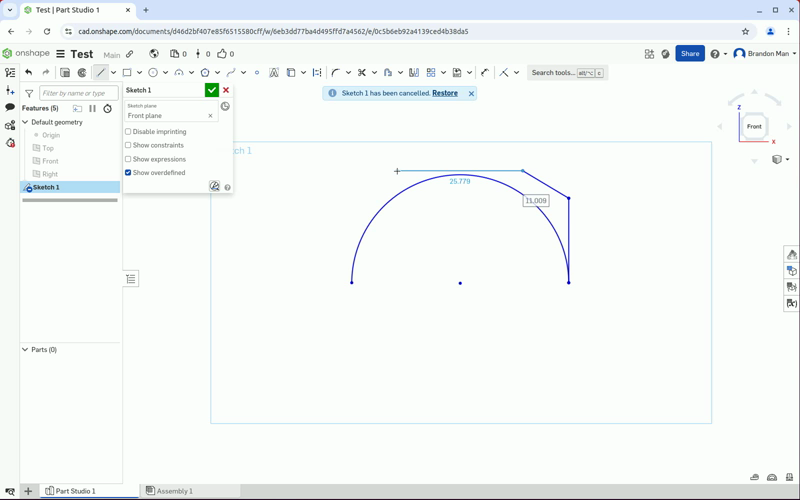
click(397, 170)
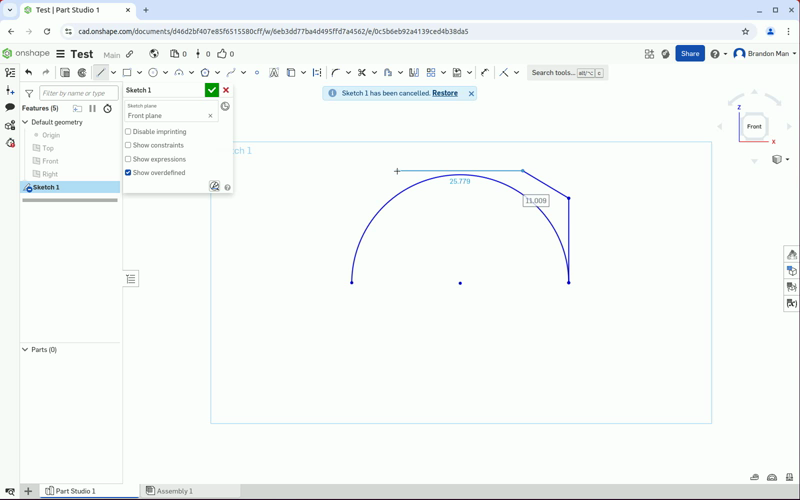
key_up(shift)
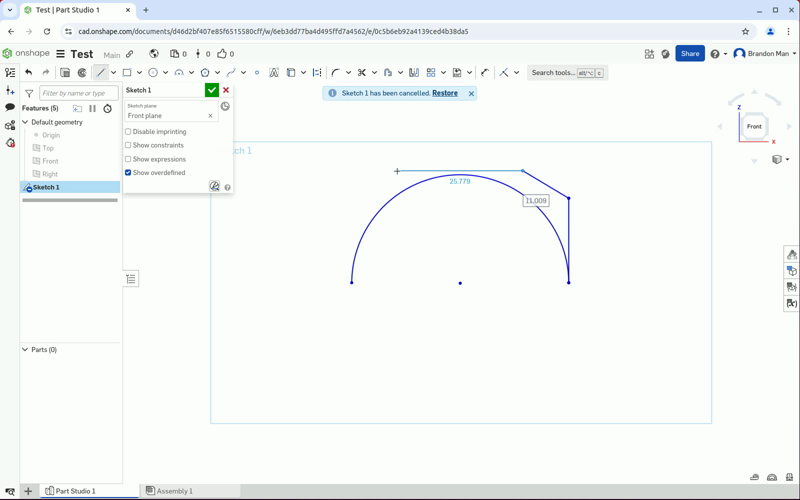
key_down(shift)
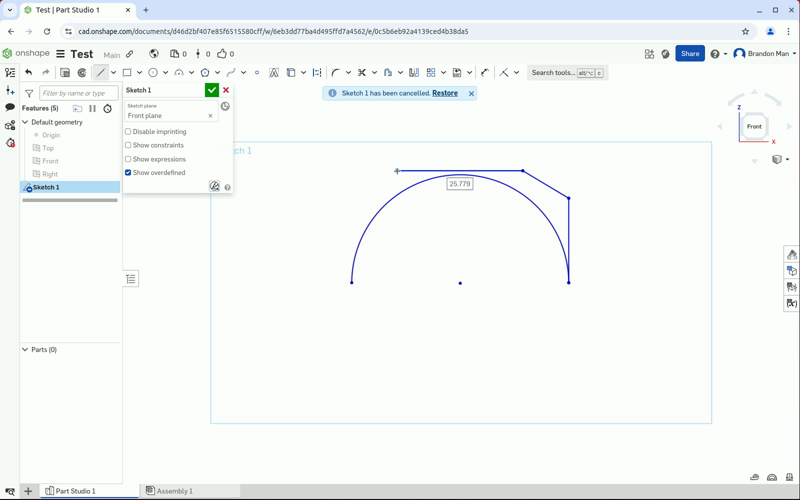
mouse_move(427, 170)
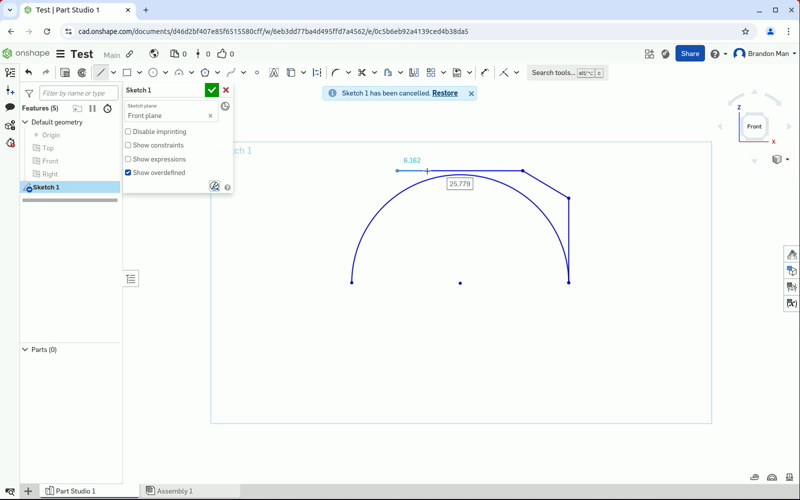
mouse_move(351, 198)
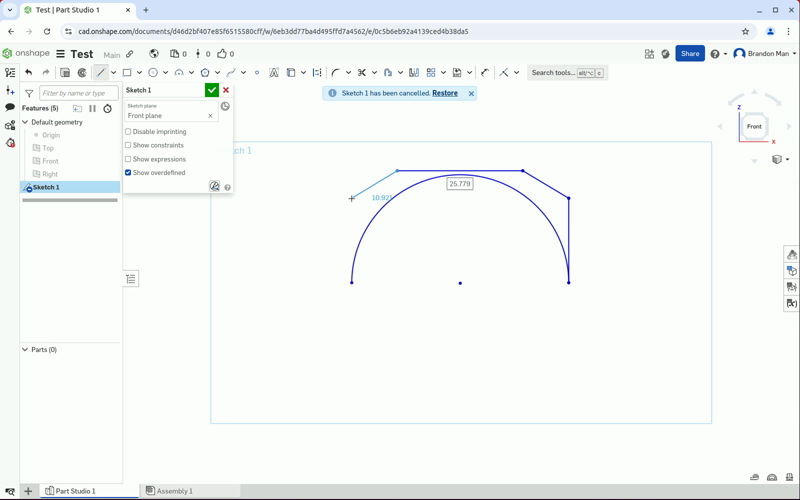
click(351, 198)
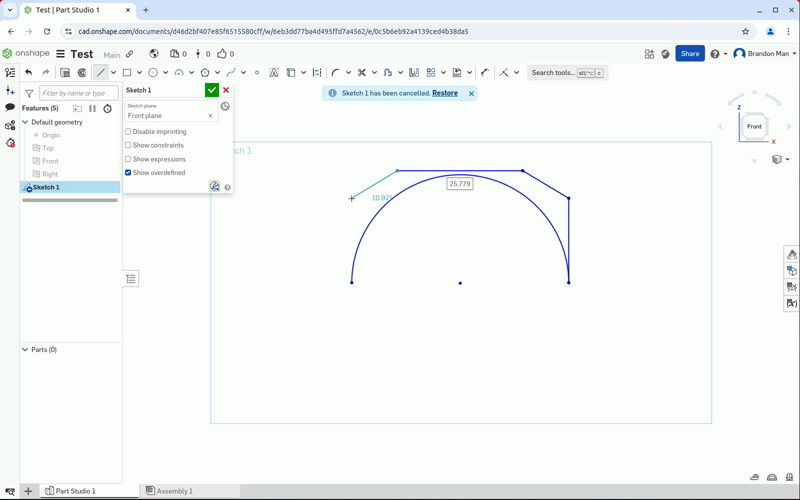
key_up(shift)
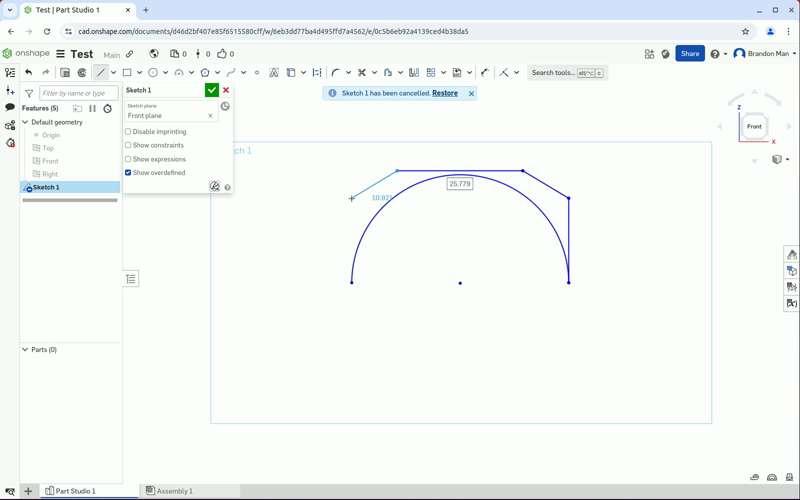
key_down(shift)
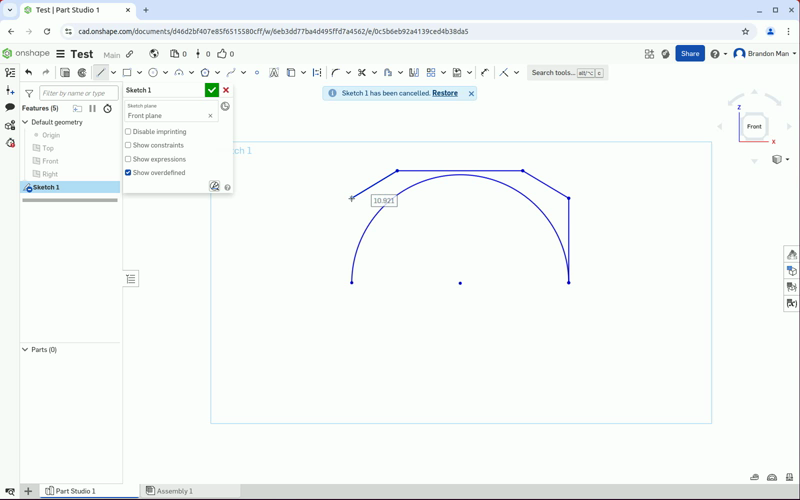
mouse_move(351, 282)
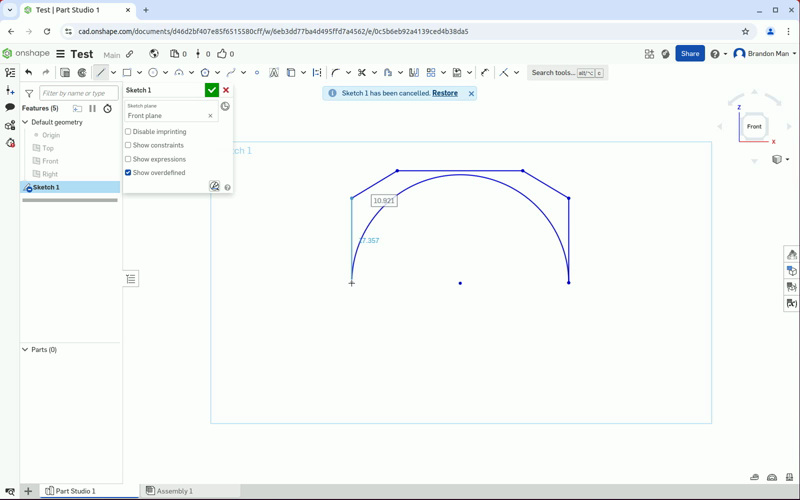
key_up(shift)
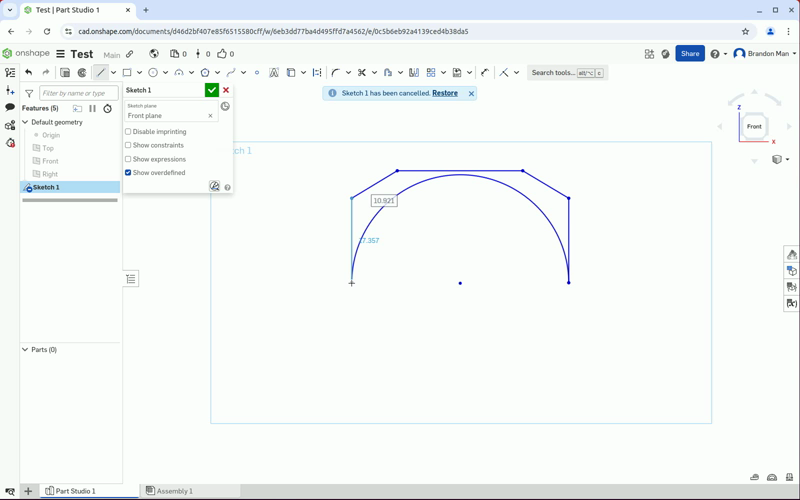
click(351, 282)
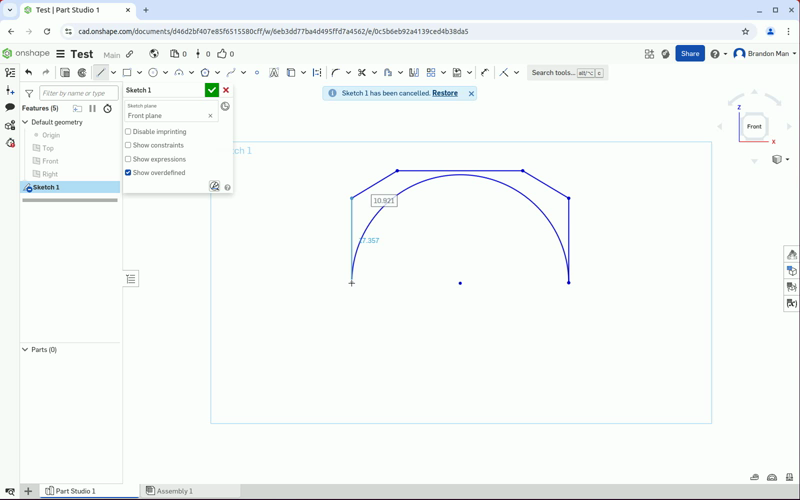
key(esc)
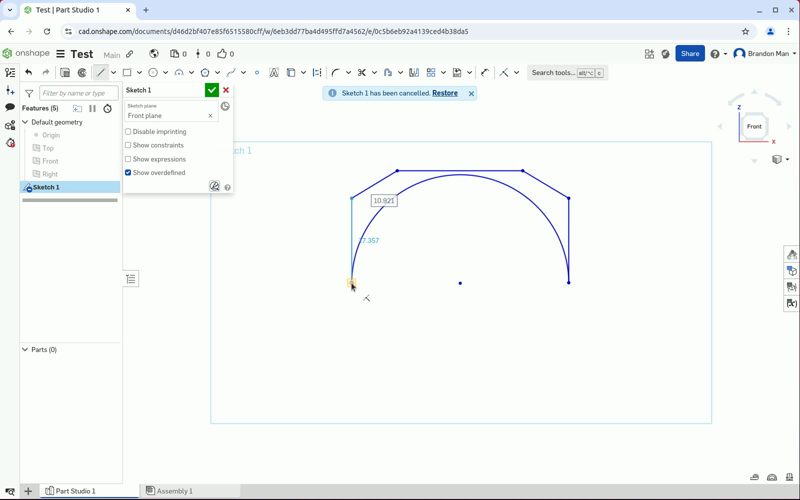
mouse_move(564, 214)
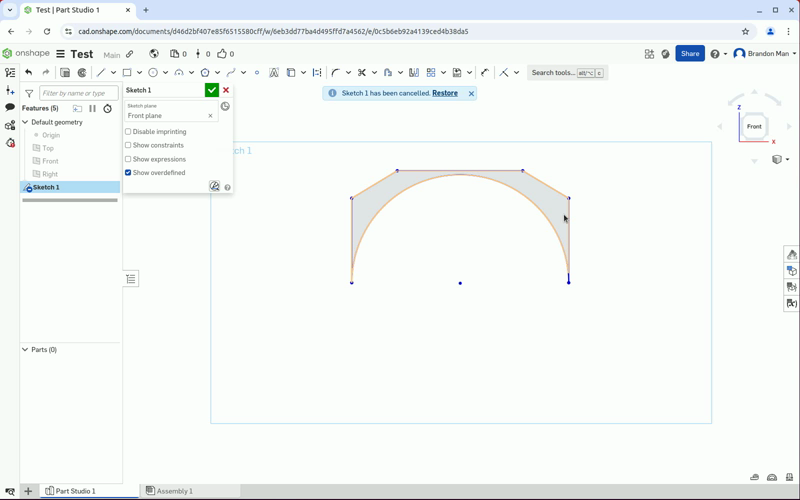
click(564, 214)
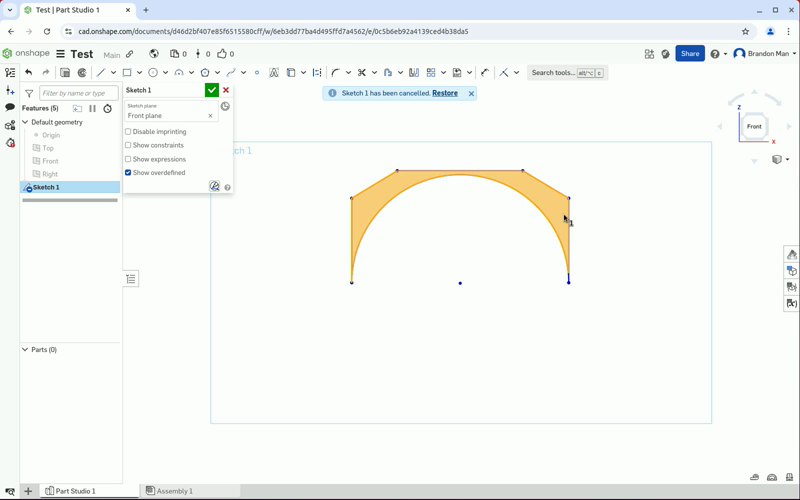
mouse_move(73, 352)
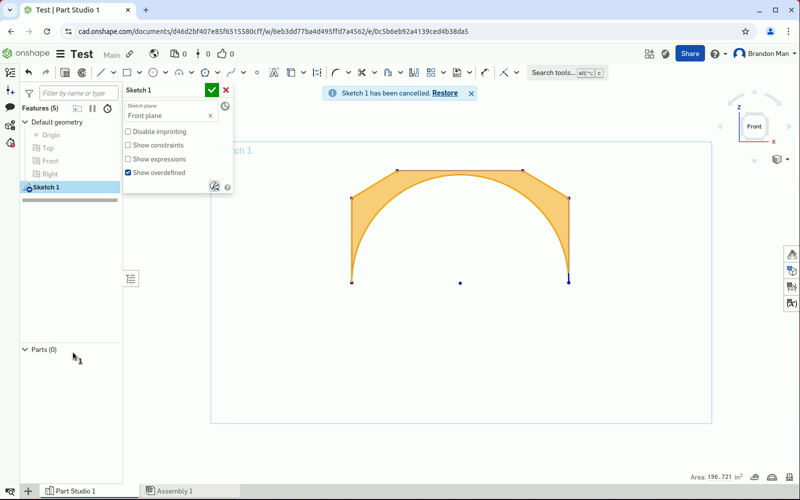
key(shift+y)
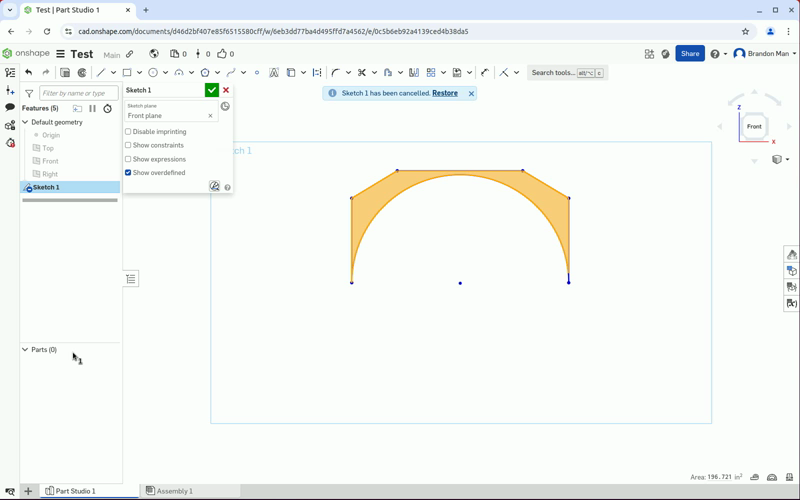
key(shift+e)
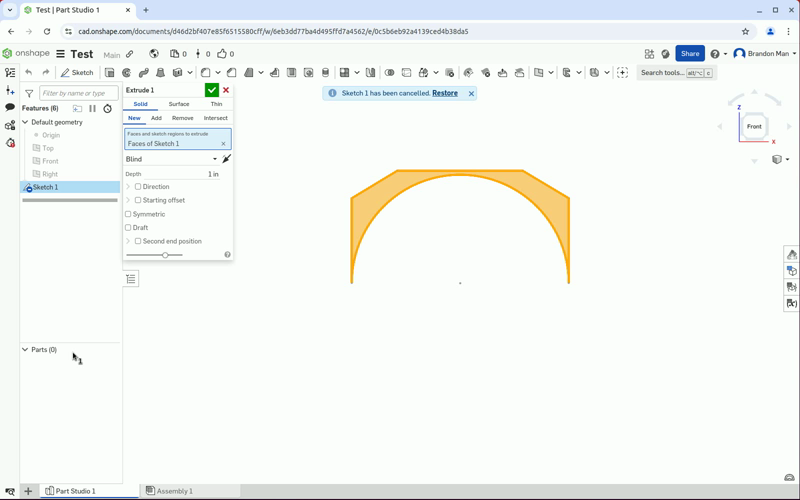
mouse_move(143, 106)
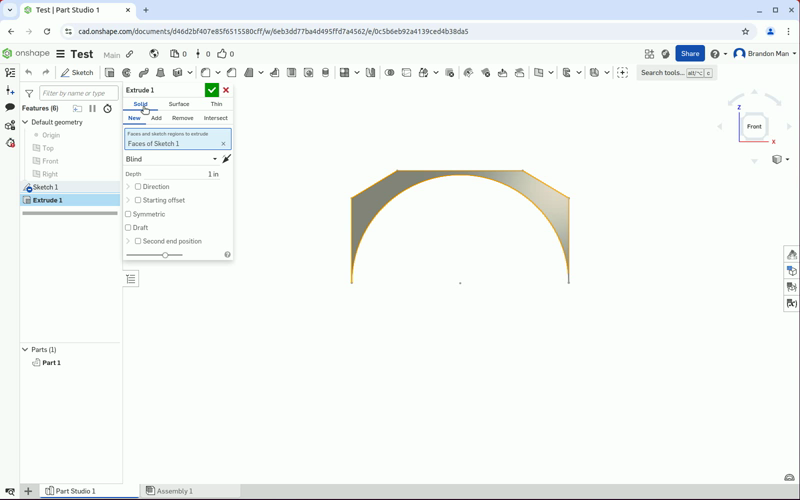
click(143, 106)
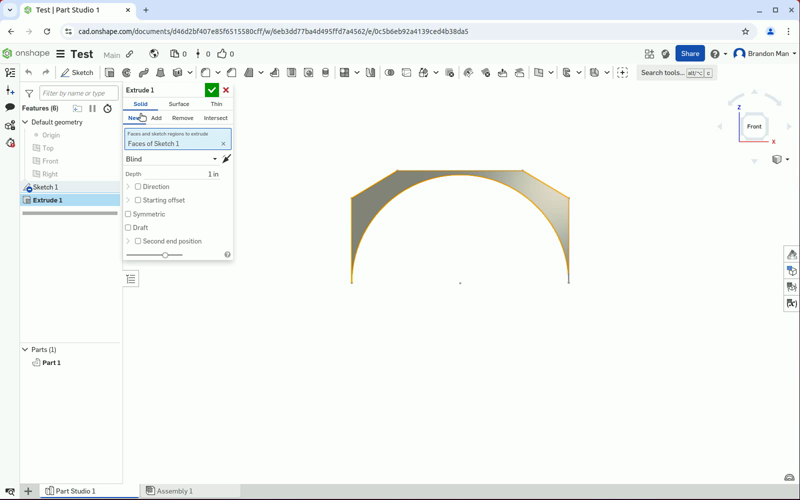
mouse_move(137, 120)
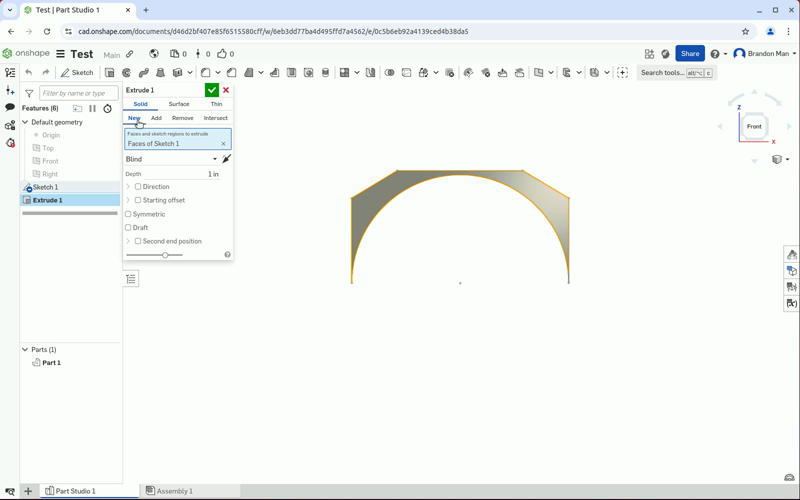
click(137, 120)
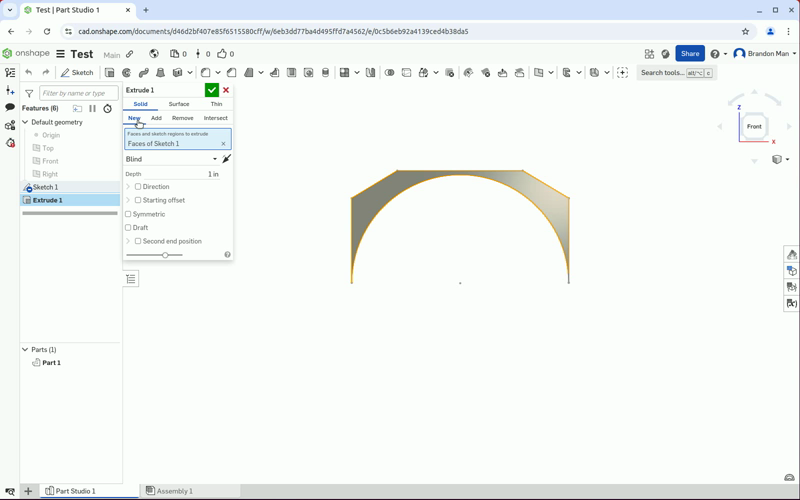
key(tab, 4)
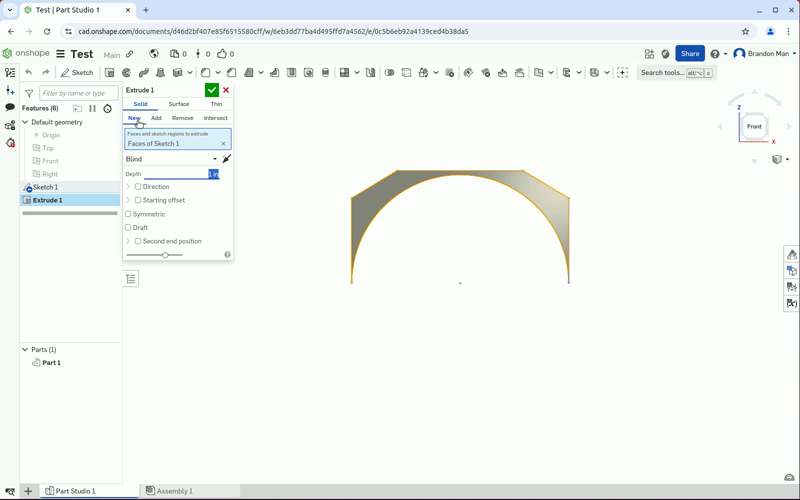
text(10.832)
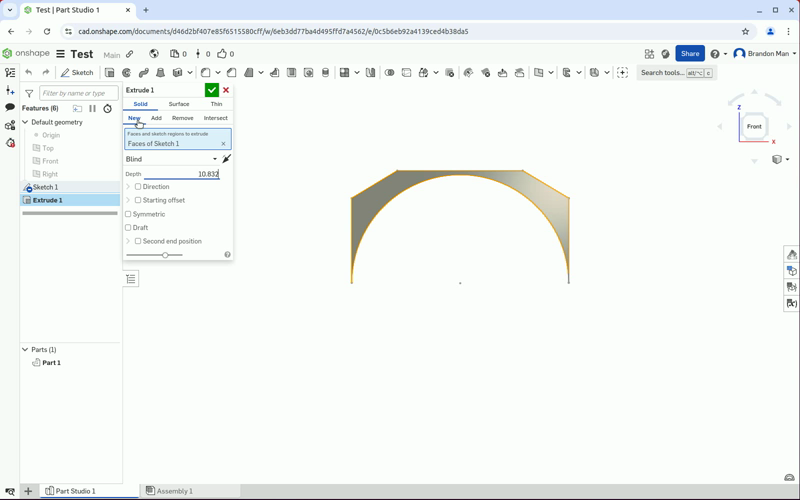
key(enter)
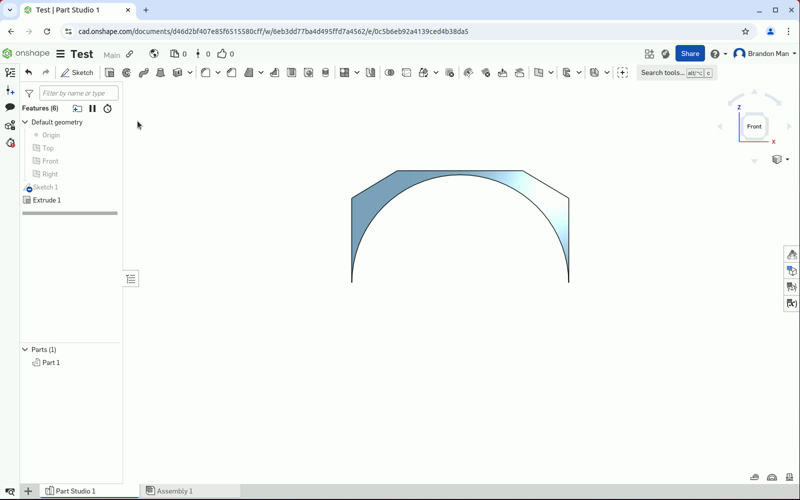
key(shift+h)
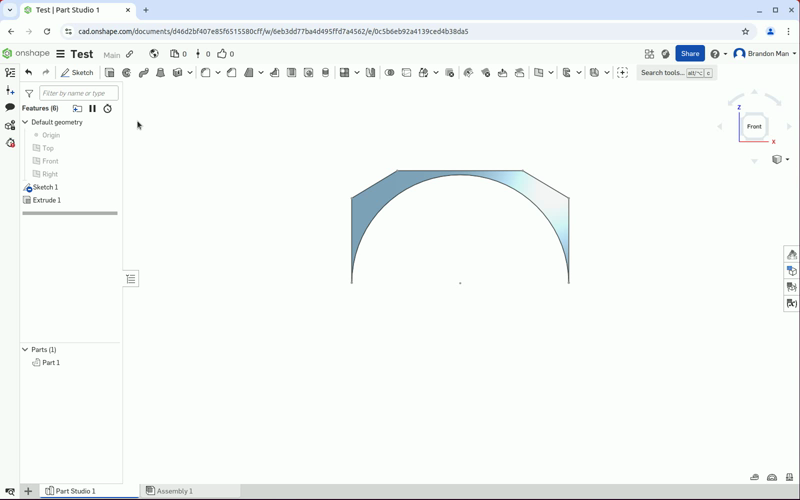
key(shift+h)
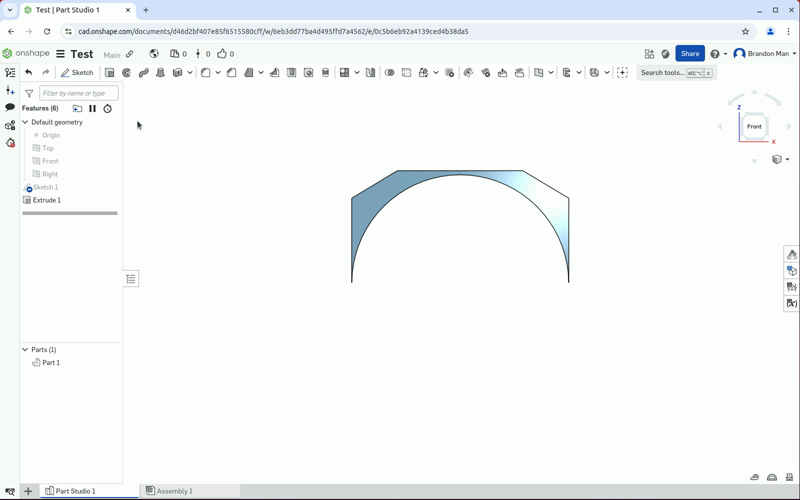
mouse_move(73, 189)
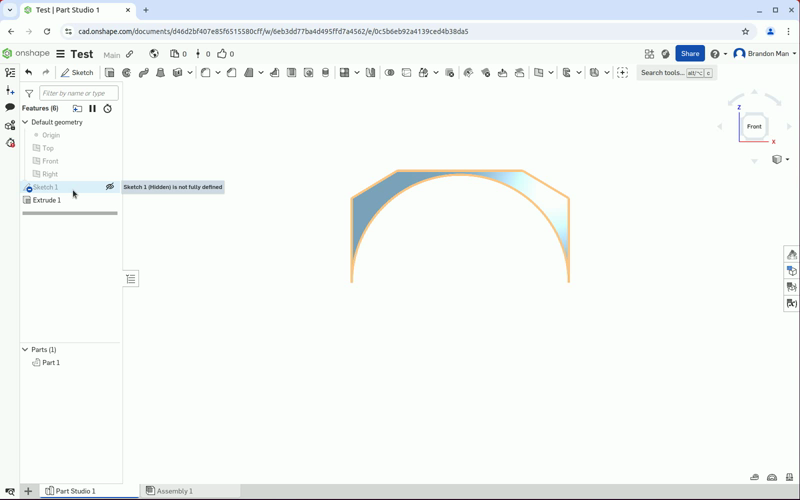
click(73, 189)
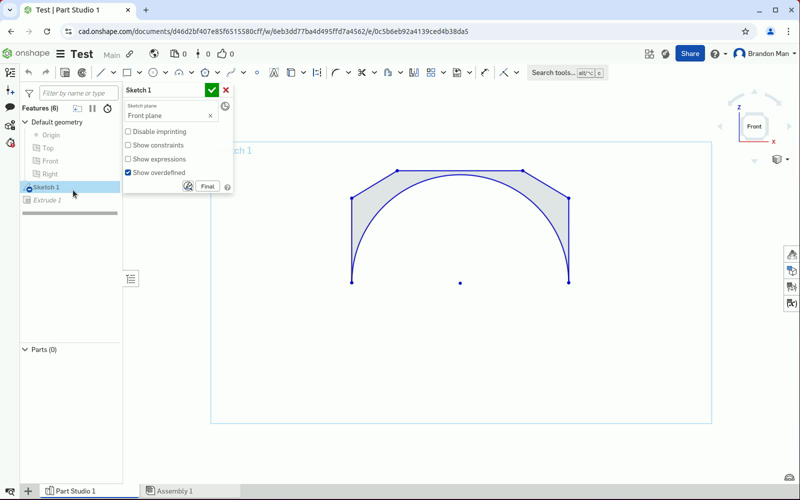
mouse_move(229, 92)
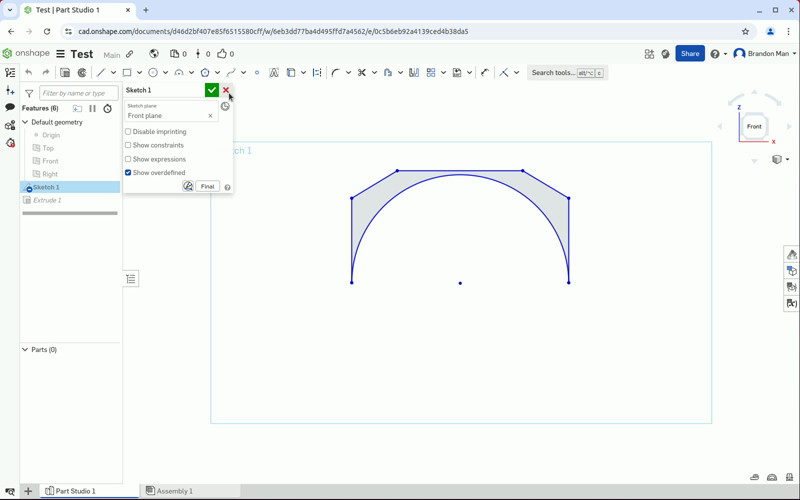
click(229, 92)
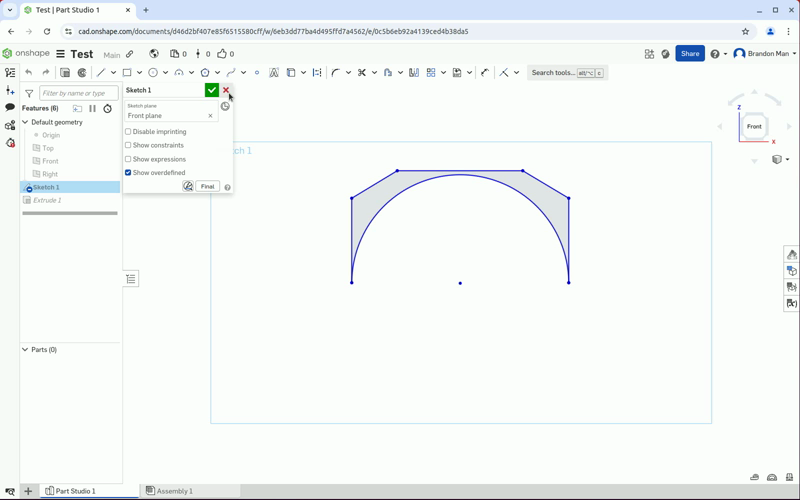
key(shift+s)
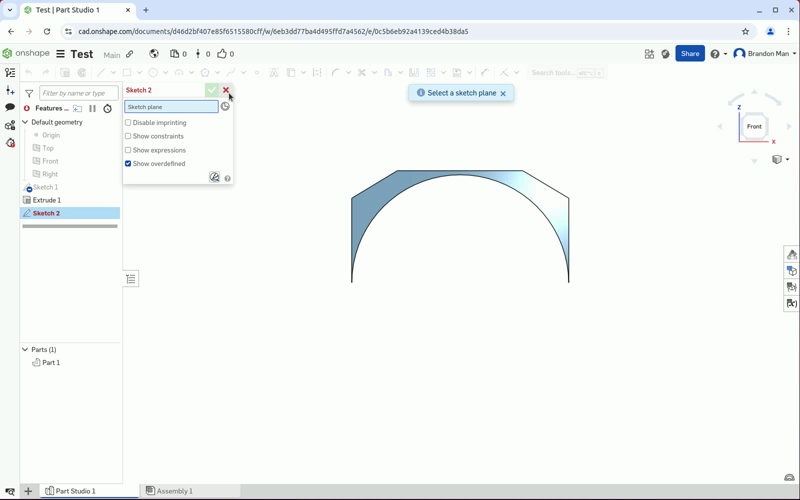
mouse_move(73, 163)
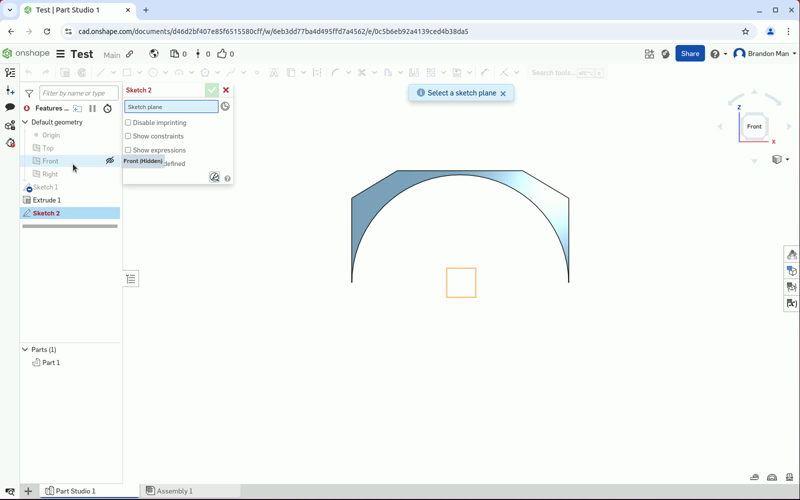
click(73, 163)
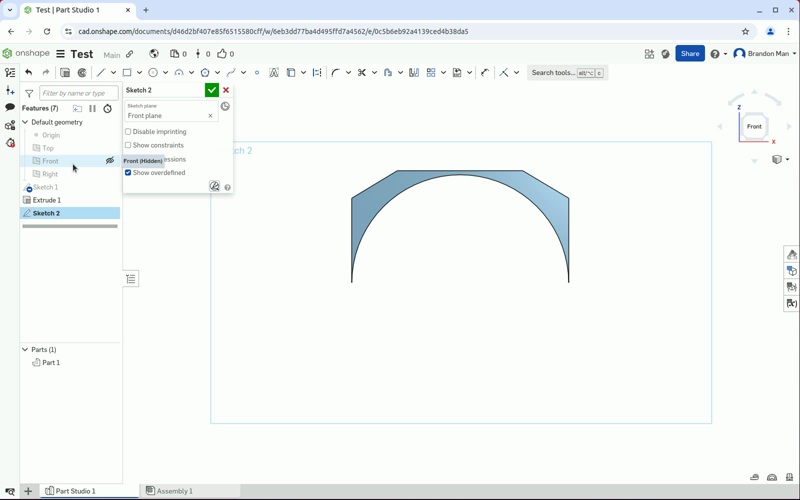
mouse_move(73, 352)
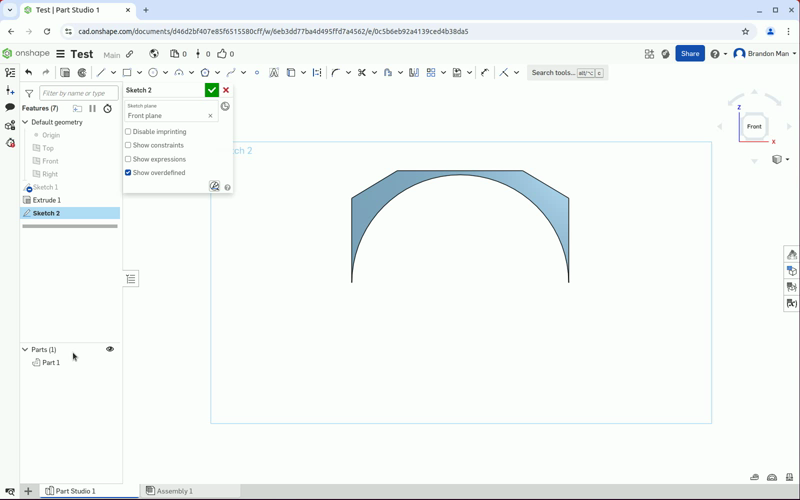
key(y)
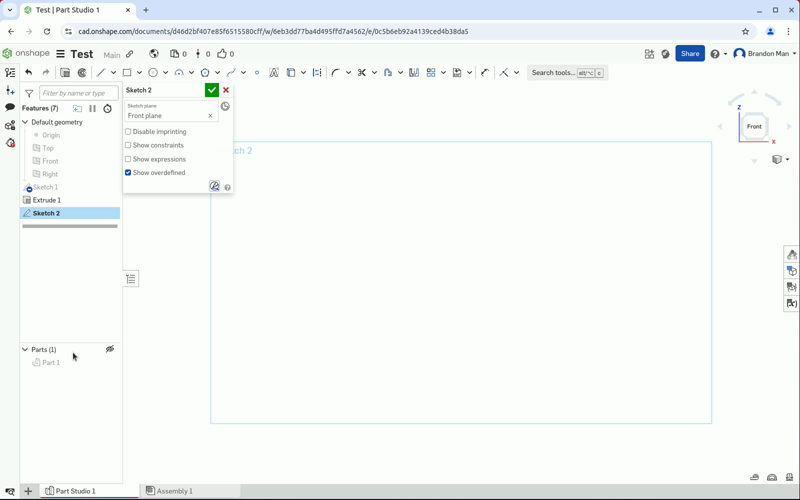
key(c)
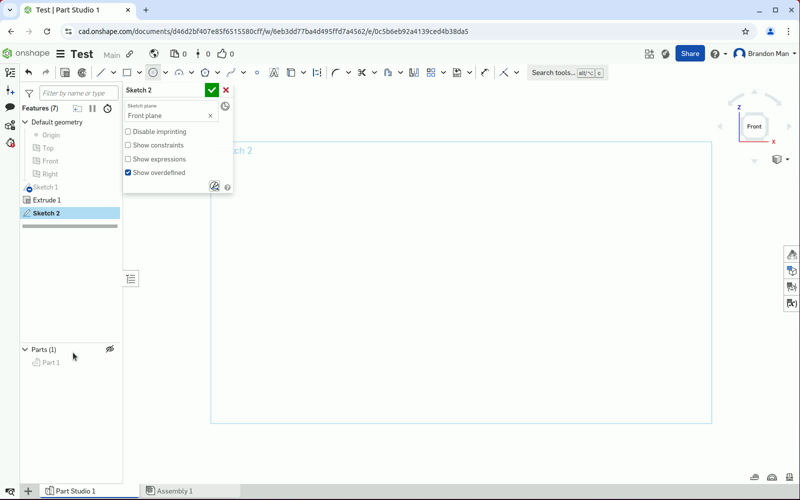
key_down(shift)
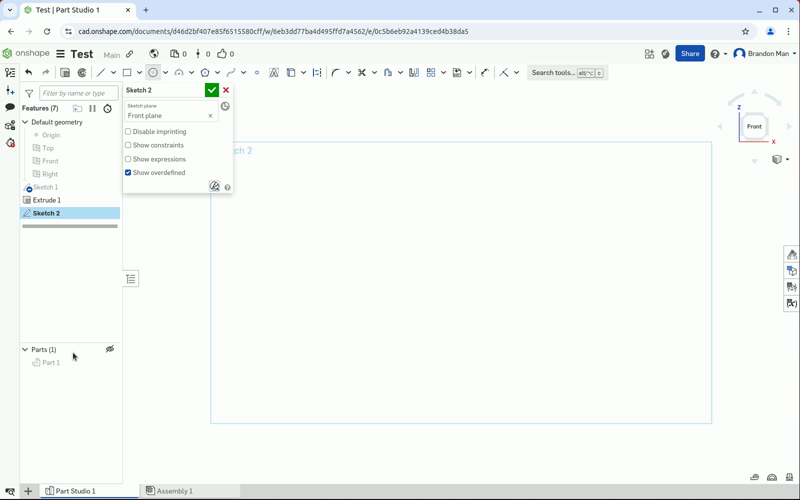
mouse_move(461, 282)
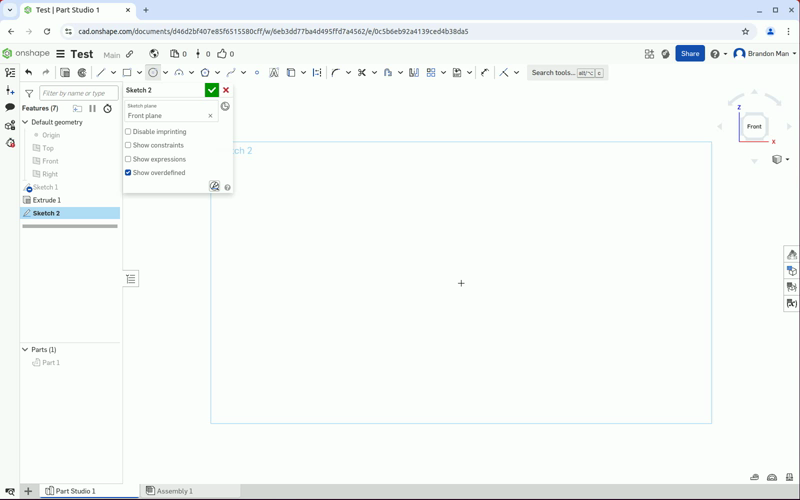
click(461, 282)
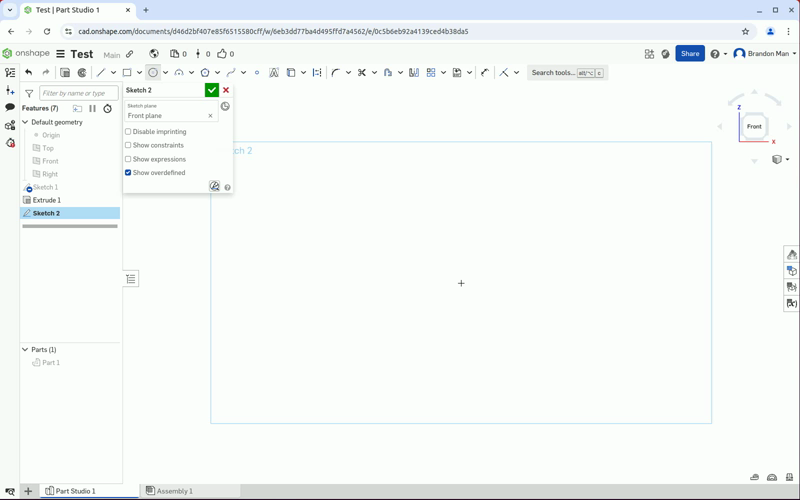
key_up(shift)
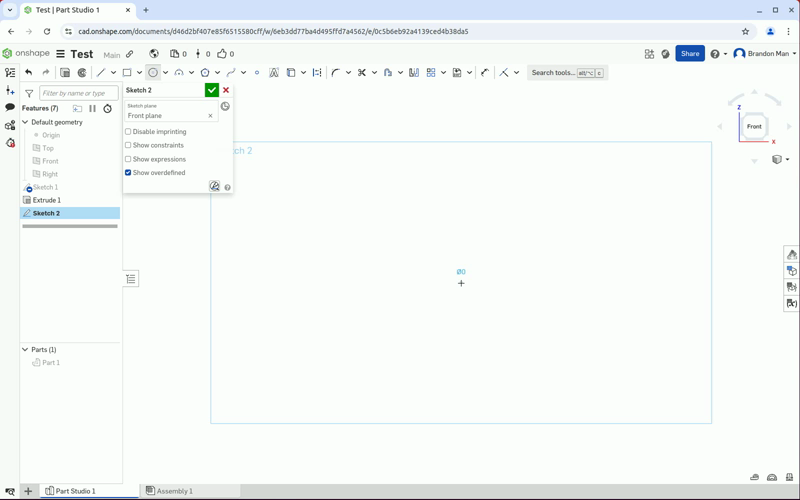
mouse_move(568, 282)
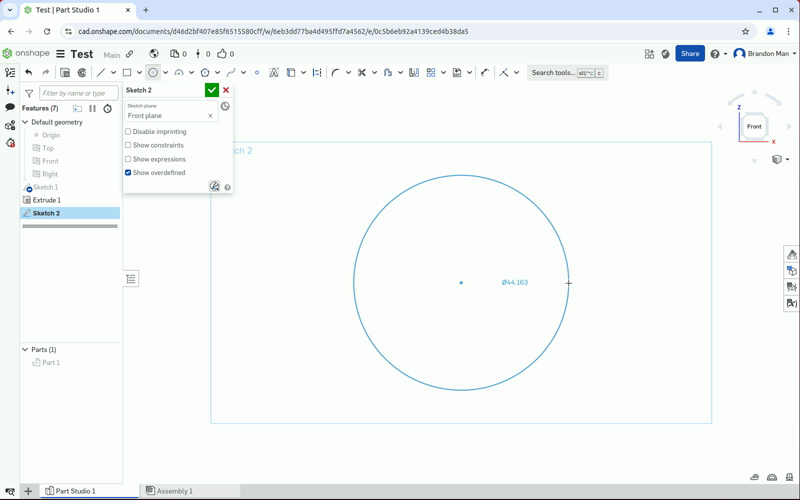
click(568, 282)
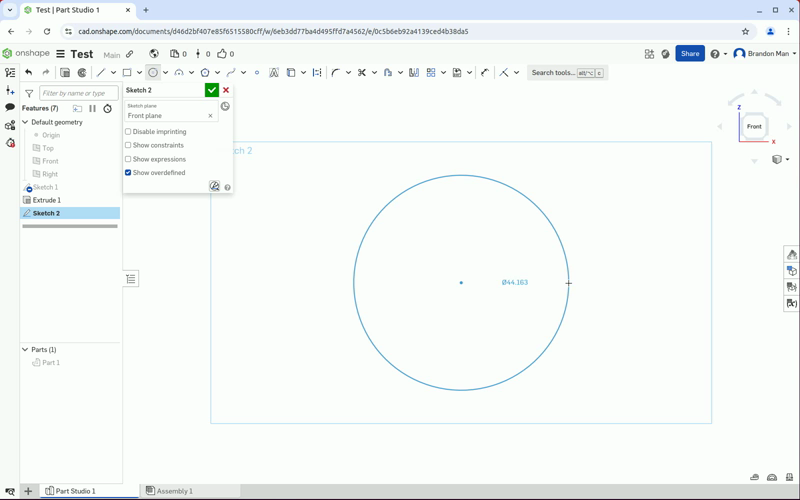
key(esc)
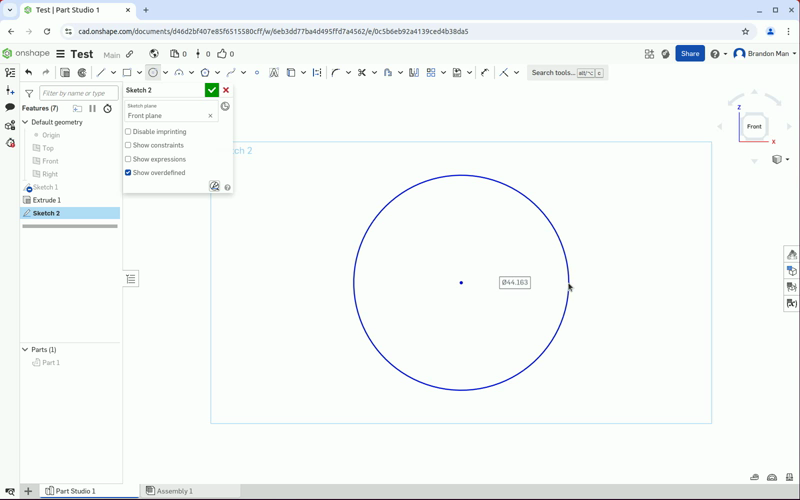
key(c)
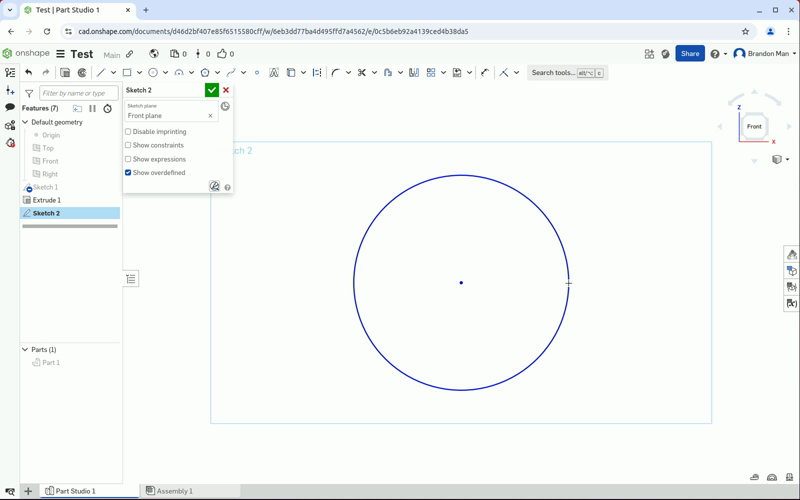
key_down(shift)
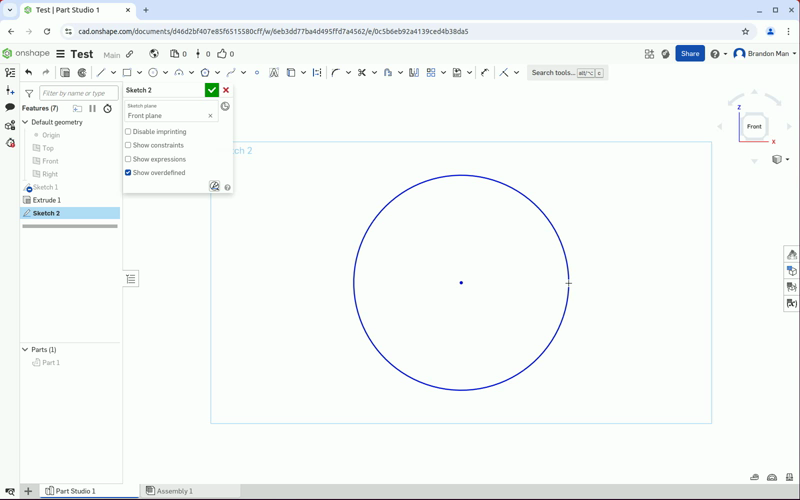
mouse_move(461, 282)
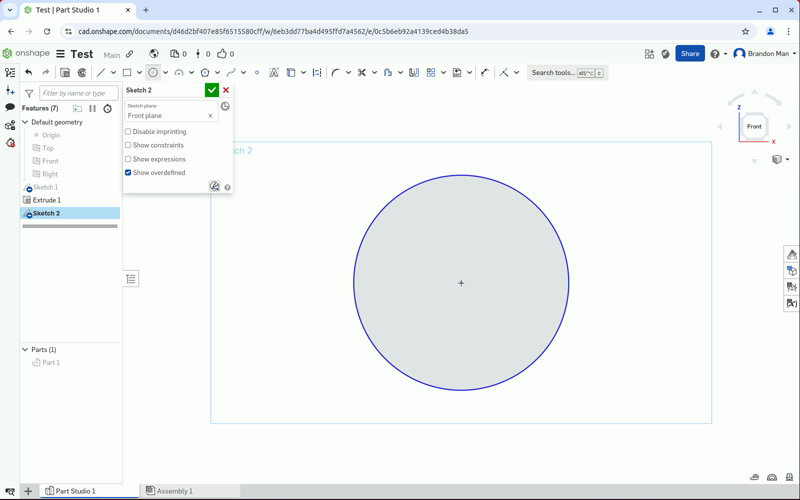
click(461, 282)
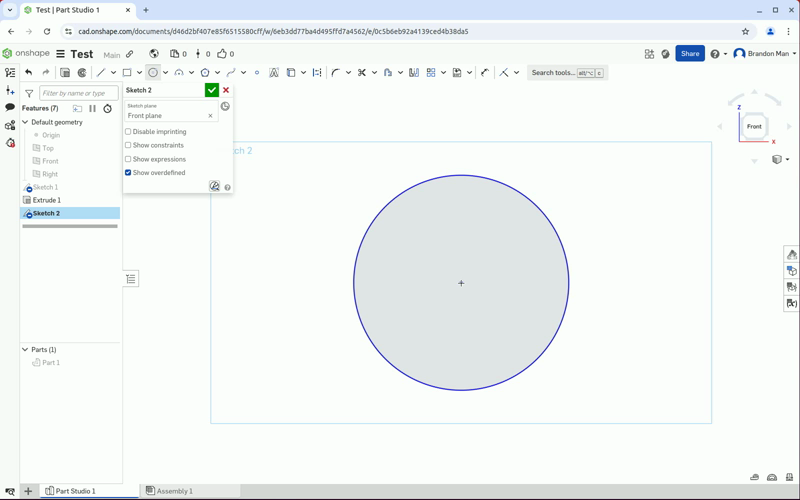
key_up(shift)
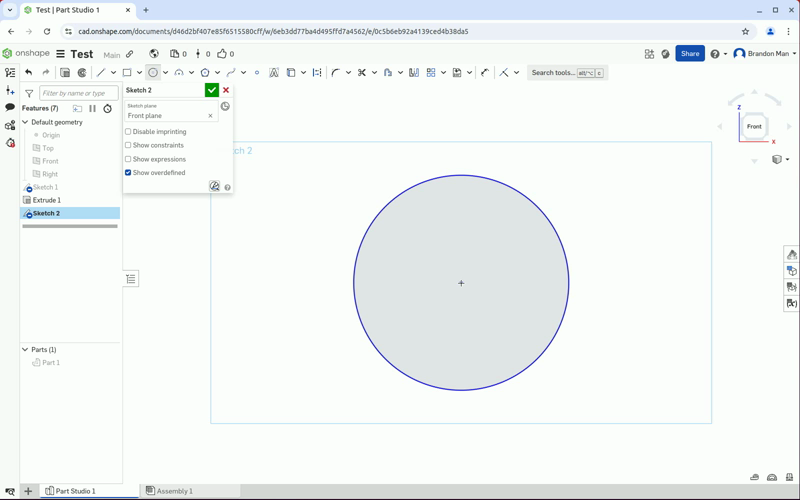
mouse_move(546, 282)
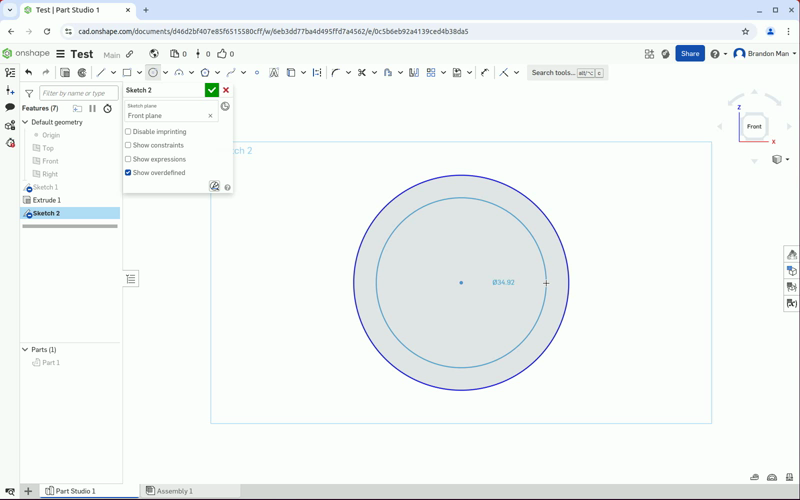
click(546, 282)
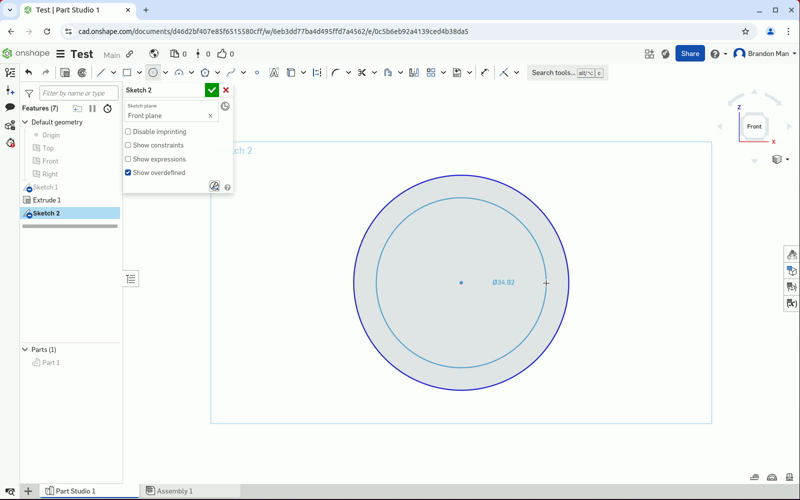
key(esc)
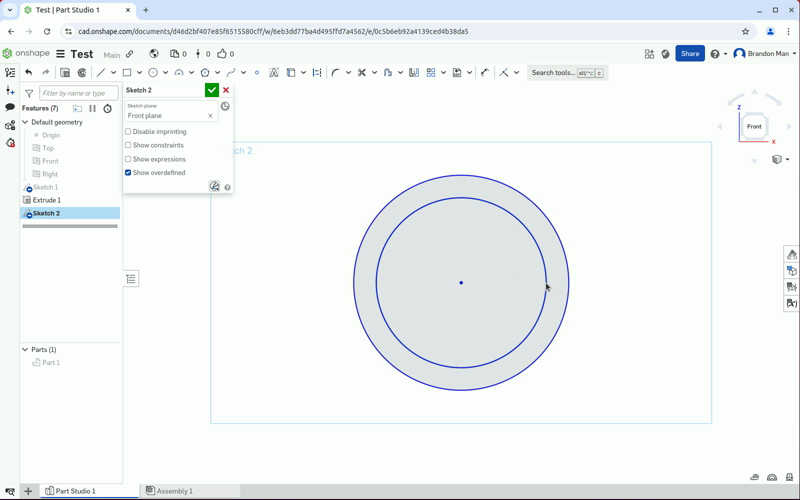
mouse_move(379, 334)
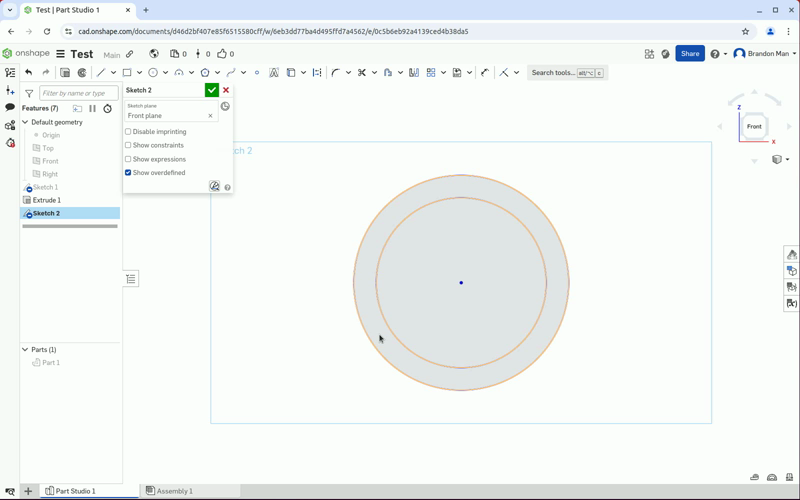
click(379, 334)
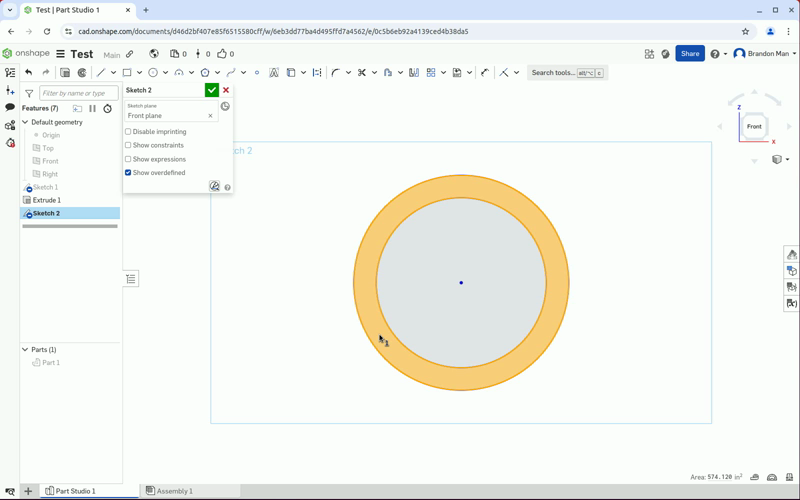
mouse_move(73, 352)
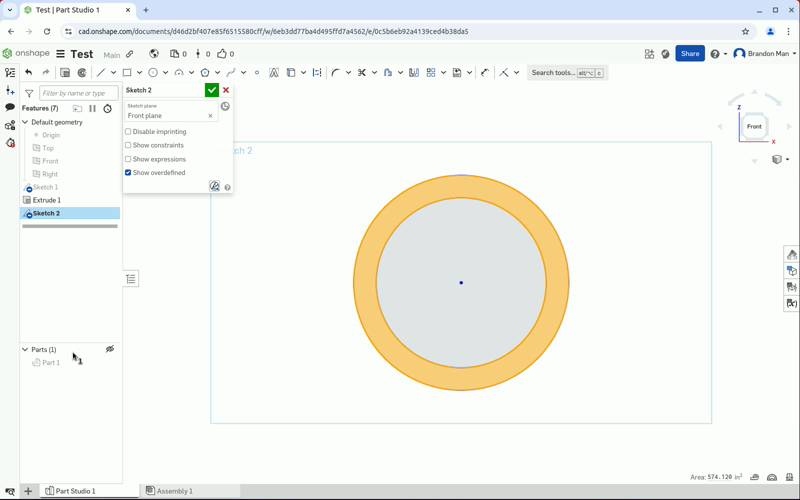
key(shift+y)
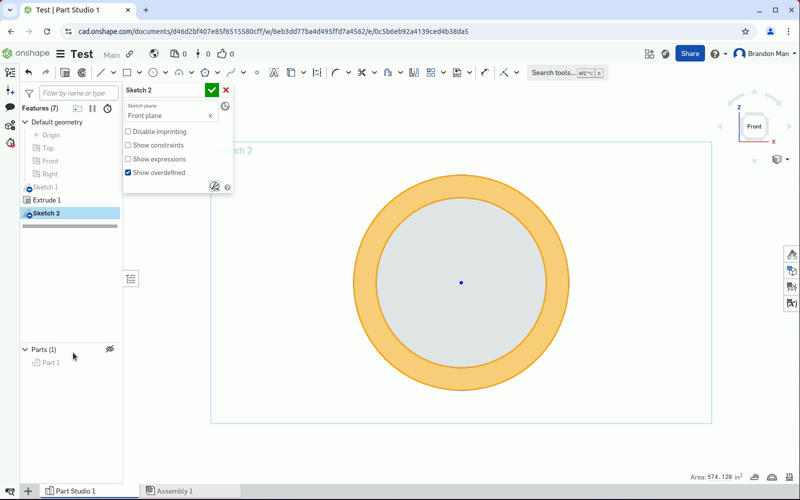
key(shift+e)
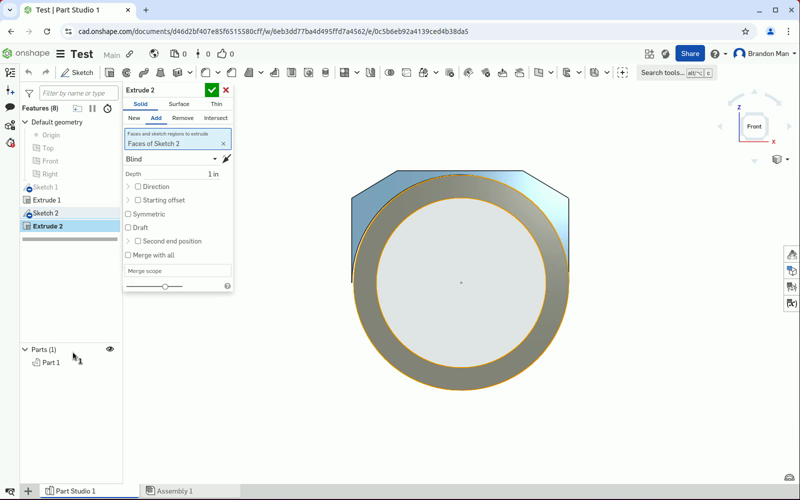
mouse_move(143, 106)
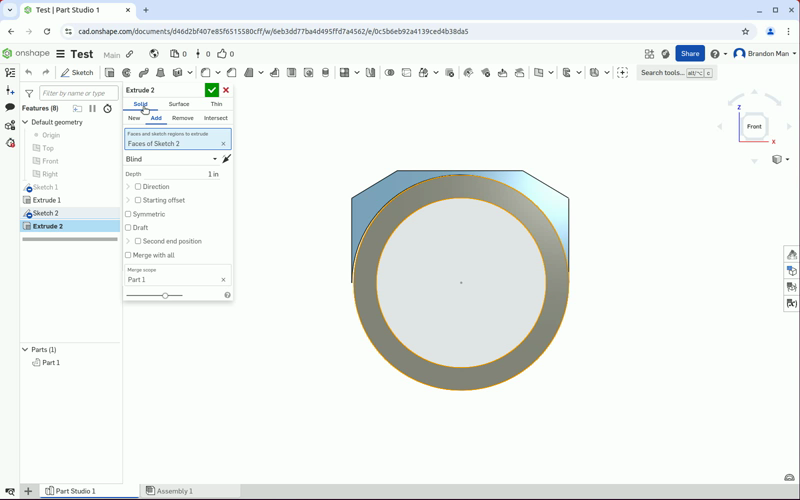
click(143, 106)
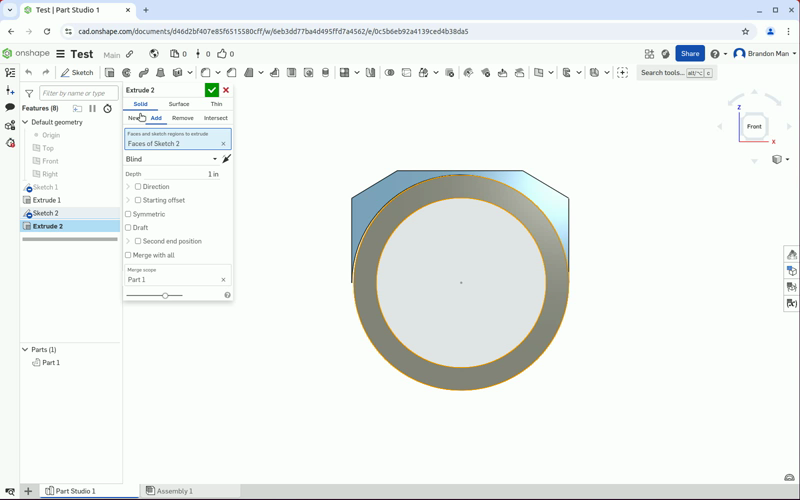
mouse_move(137, 120)
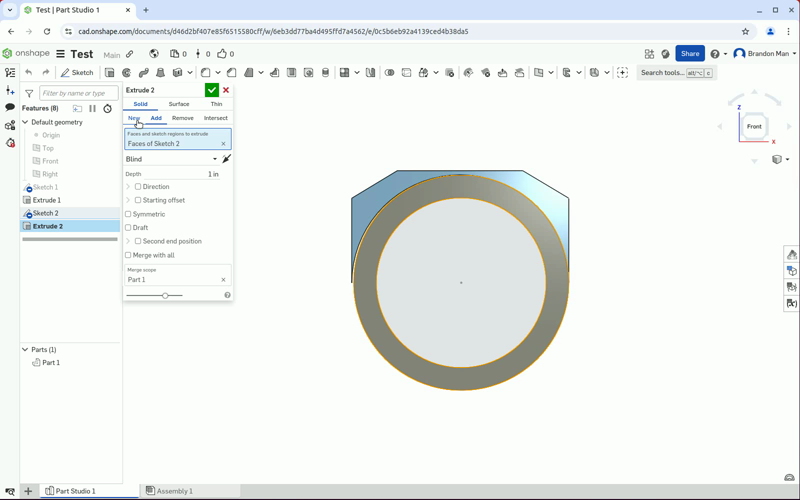
click(137, 120)
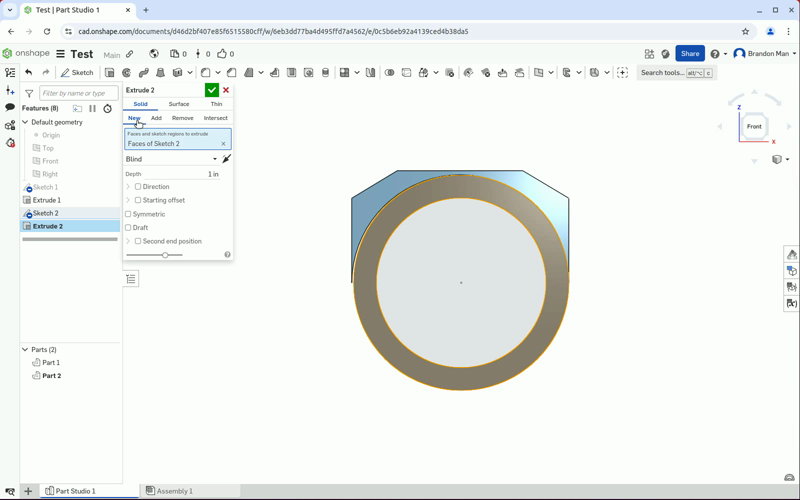
key(tab, 4)
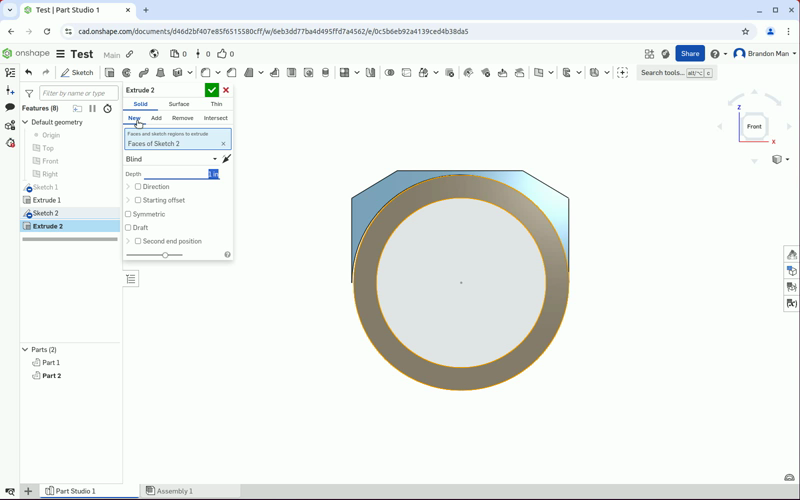
text(10.832)
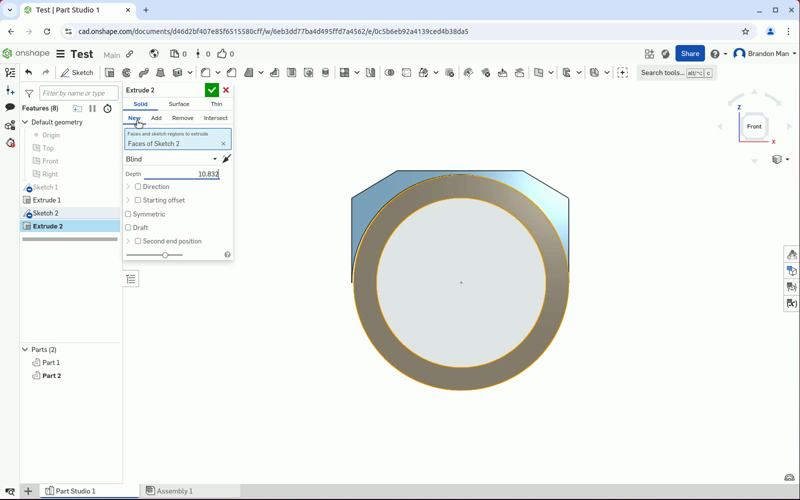
key(enter)
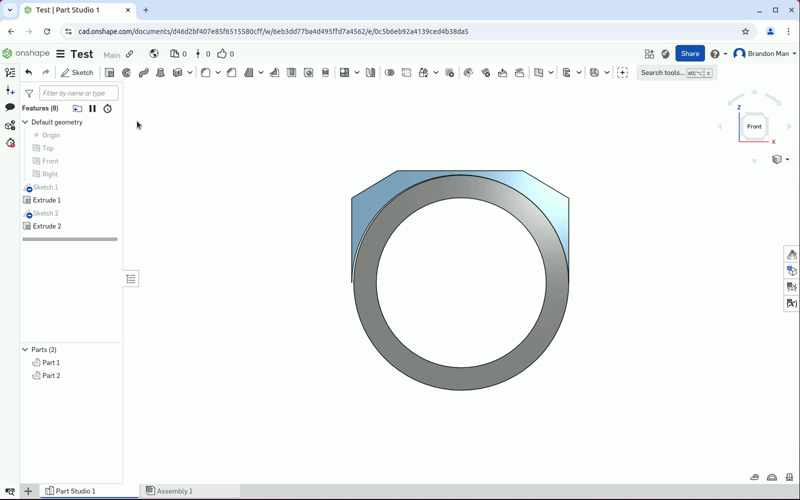
key(shift+h)
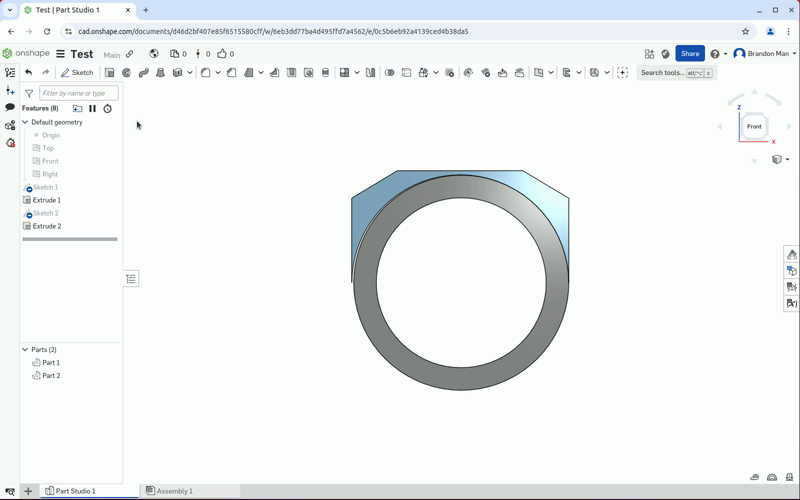
key(shift+h)
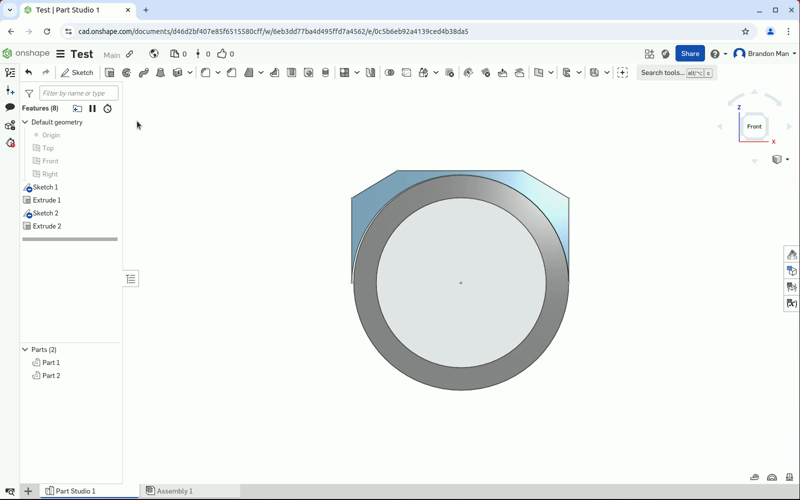
key(shift+7)
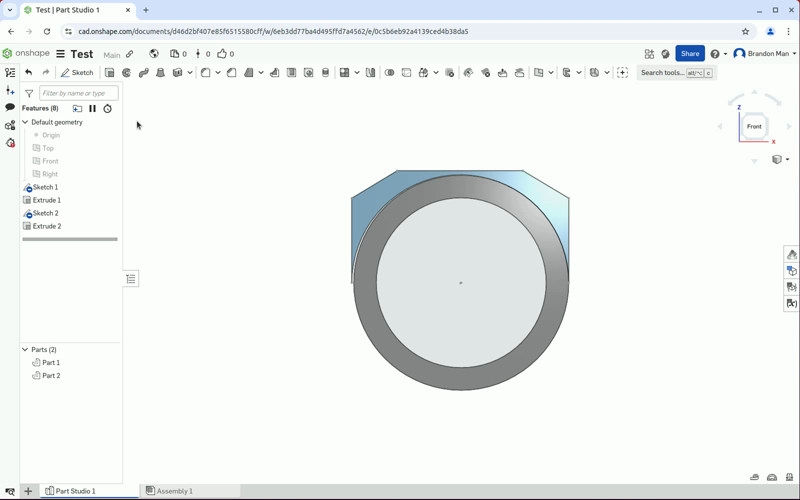
key(left, 2)
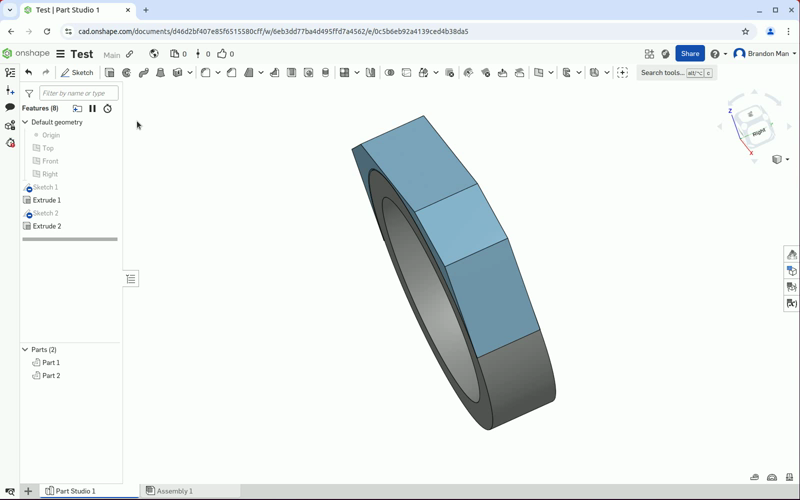
key(down, 2)
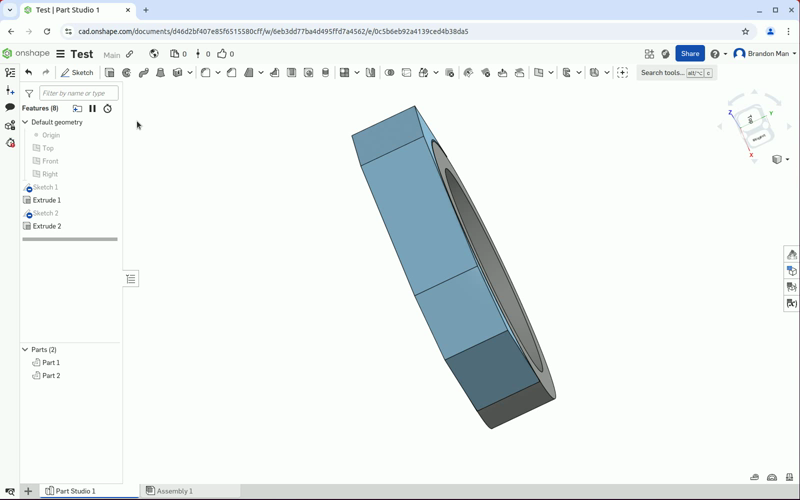
key(up, 2)
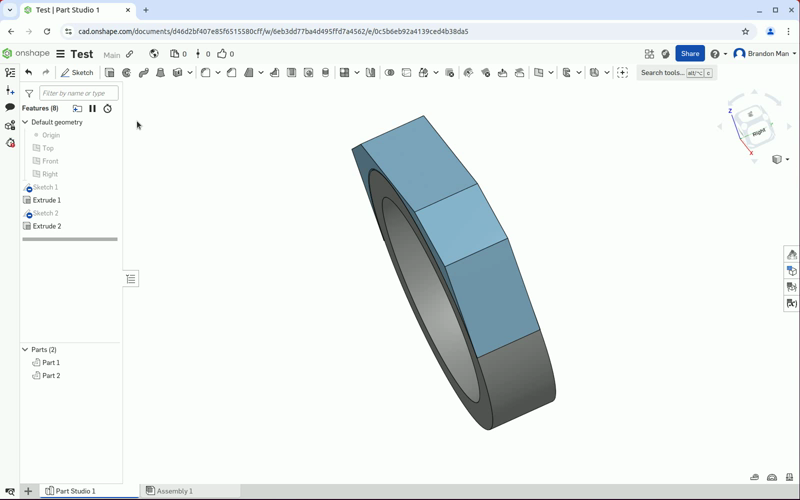
key(right, 2)
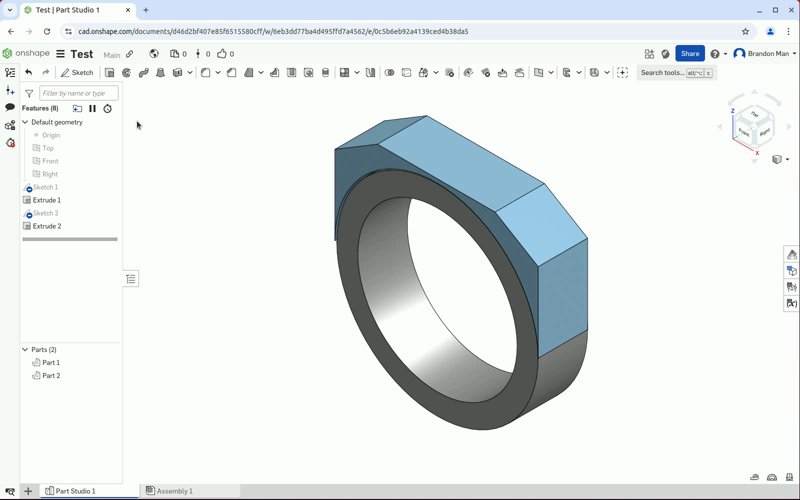
mouse_move(73, 189)
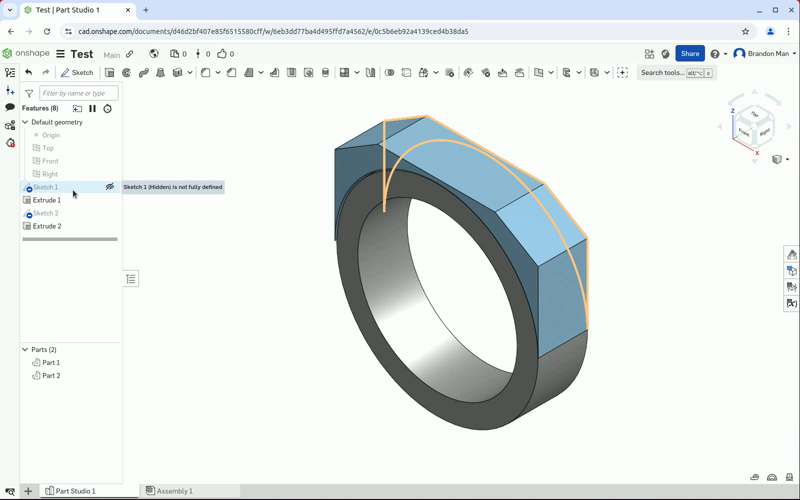
click(73, 189)